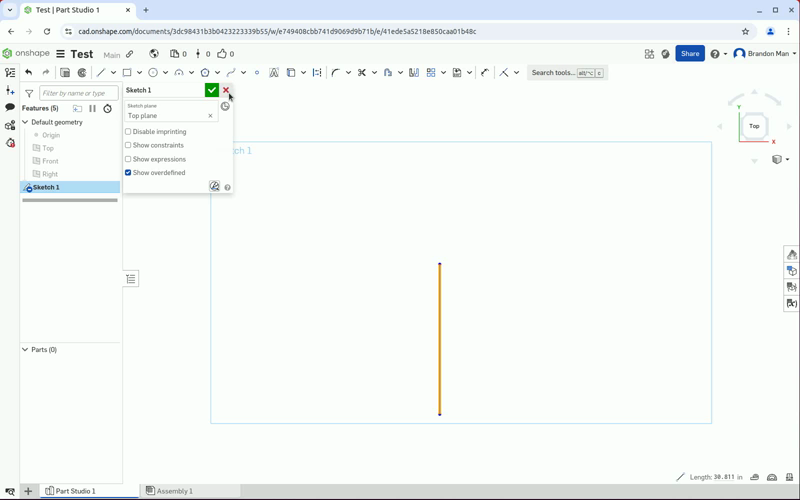
key(shift+h)
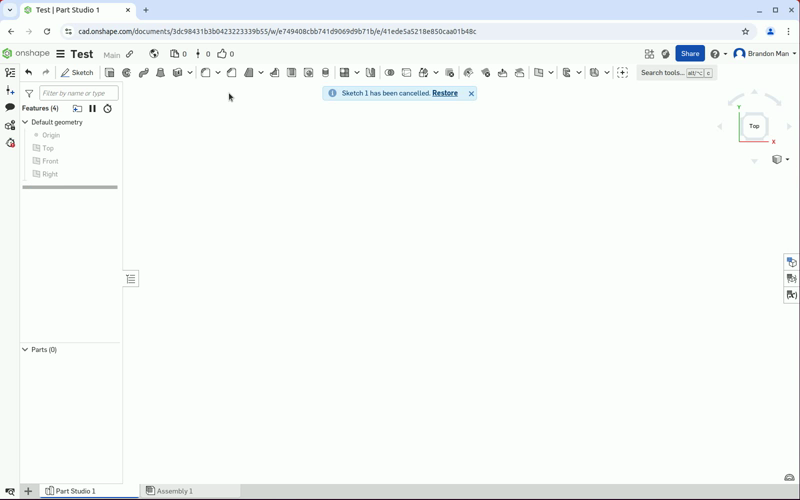
mouse_move(73, 352)
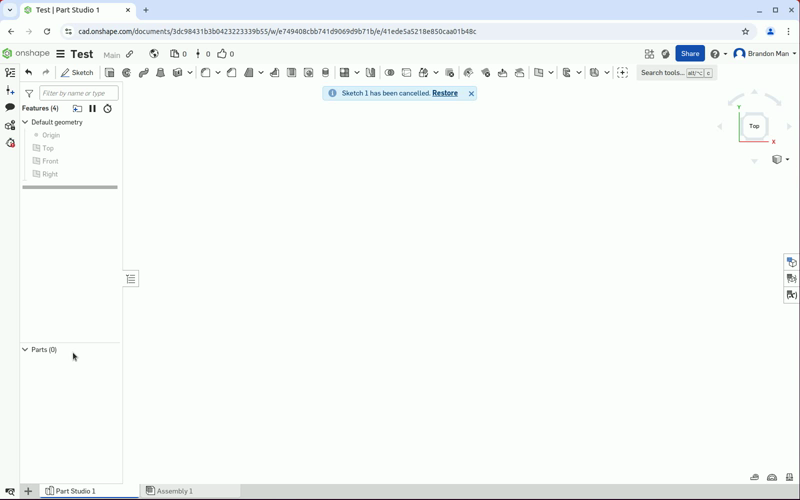
key(y)
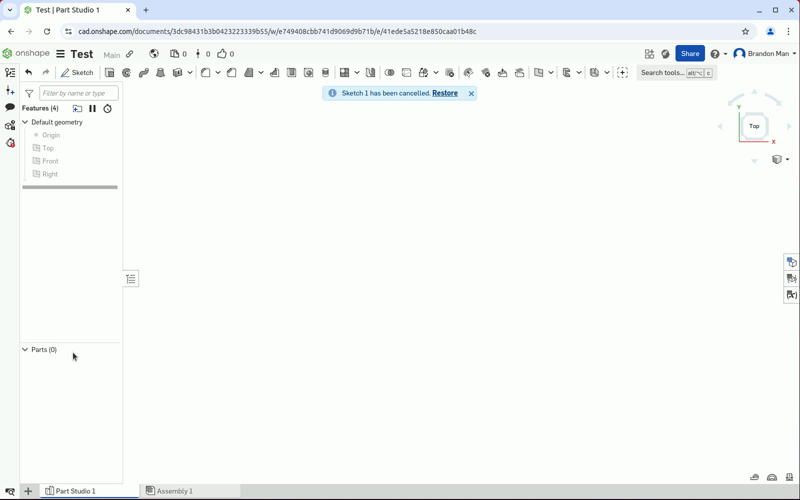
key(shift+p)
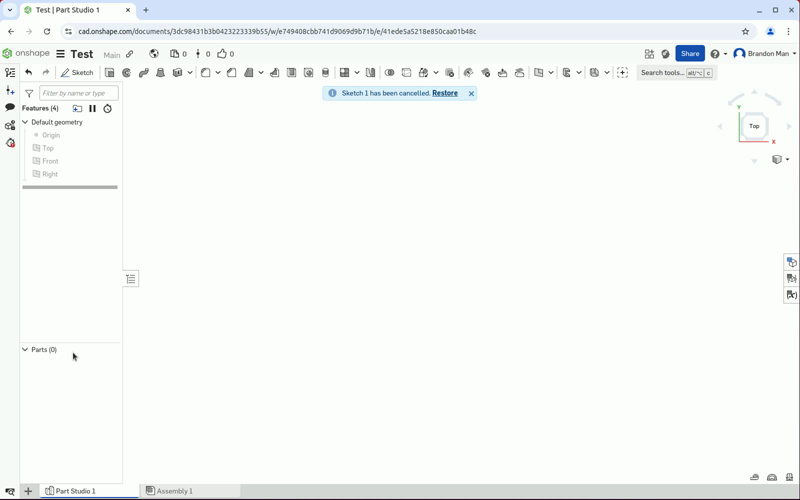
key(space)
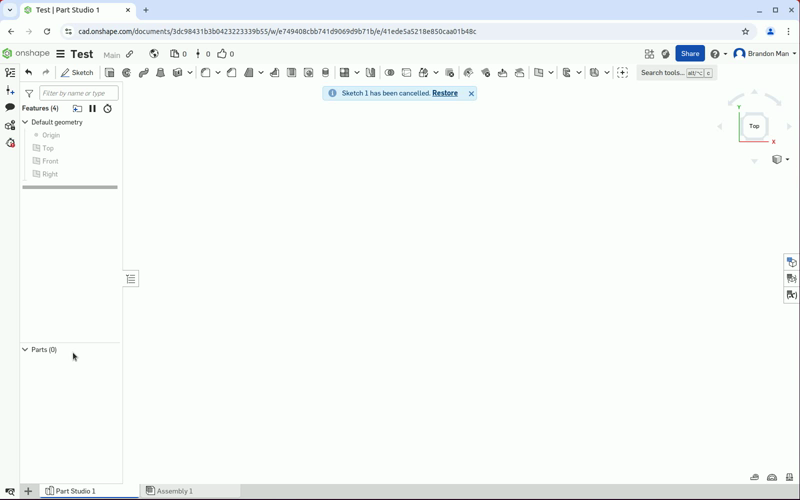
key_down(shift)
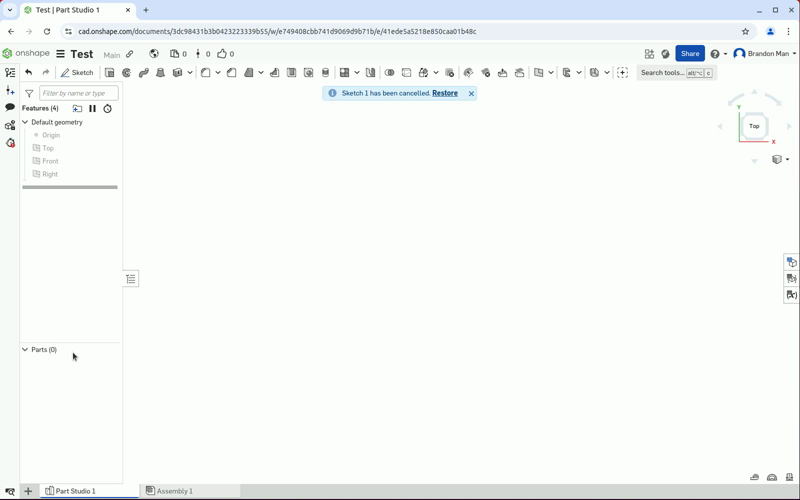
key(up)
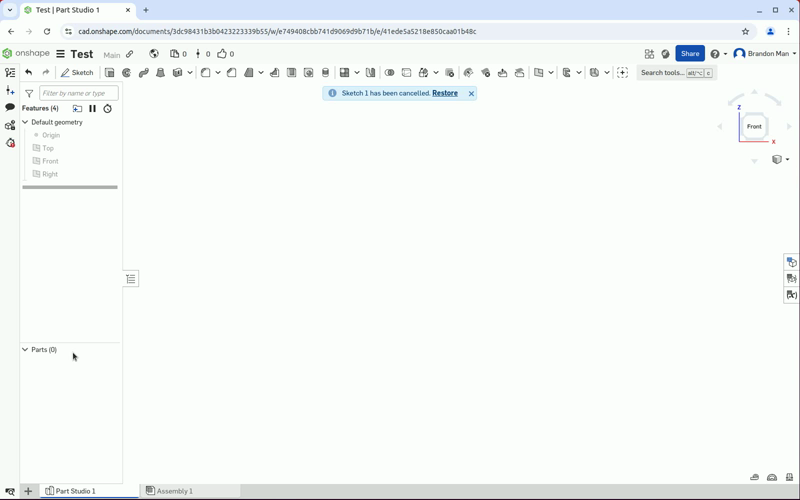
key_up(shift)
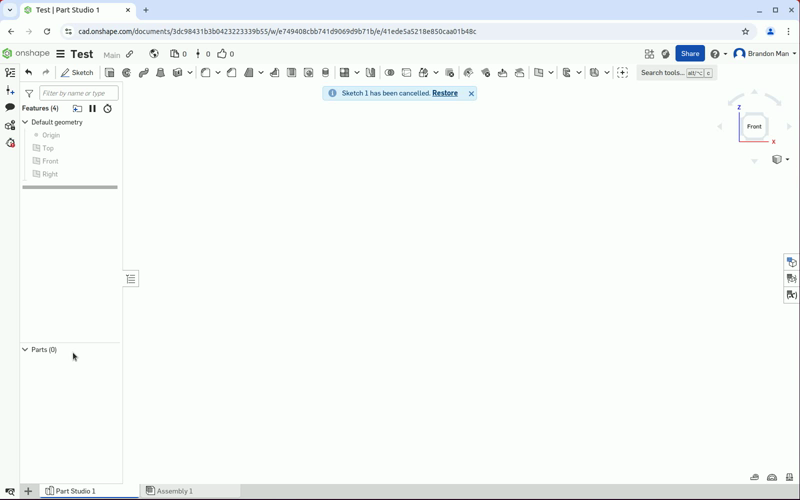
mouse_move(73, 352)
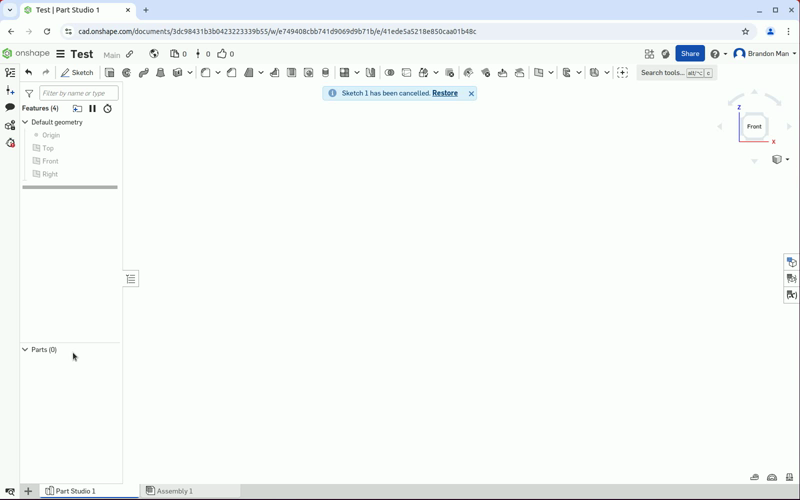
key(shift+y)
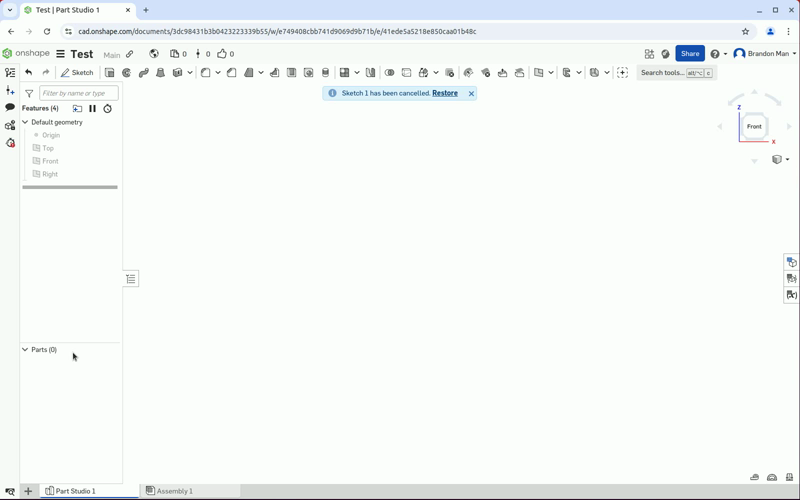
key(shift+s)
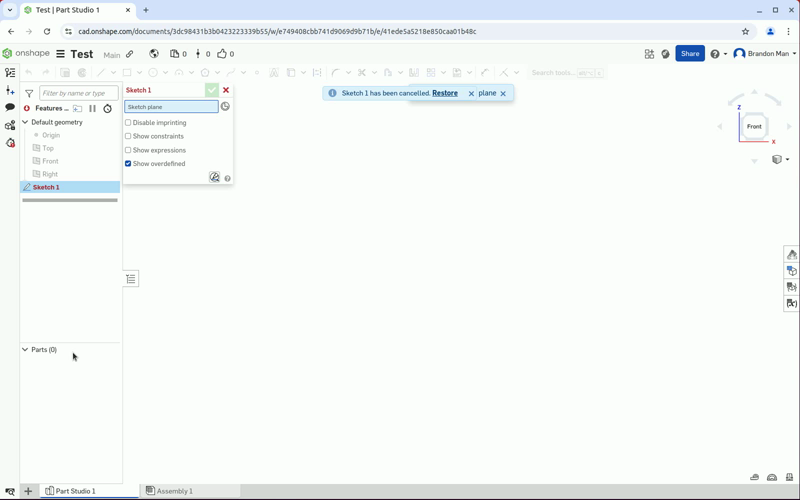
mouse_move(73, 163)
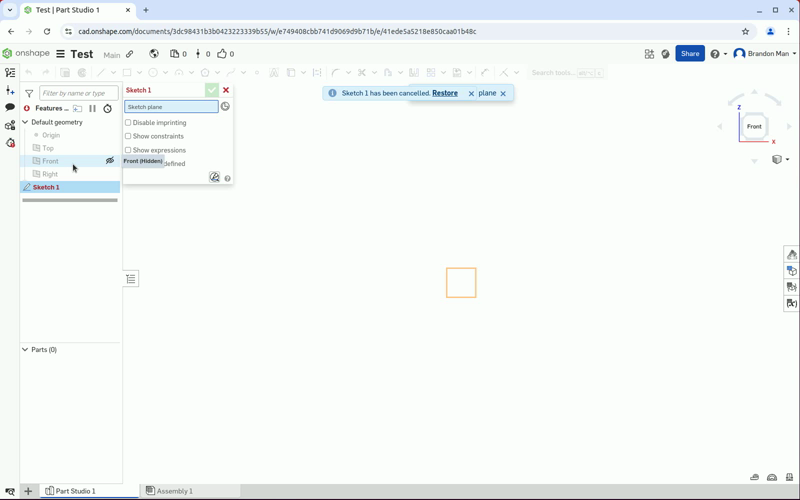
click(73, 163)
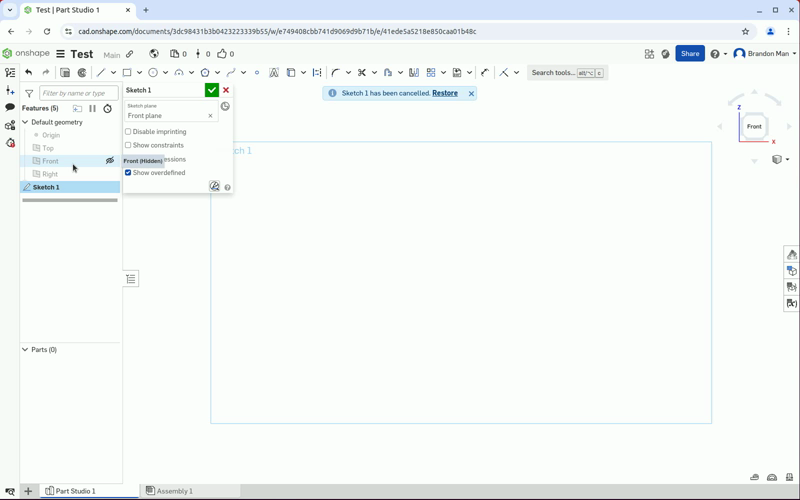
mouse_move(73, 352)
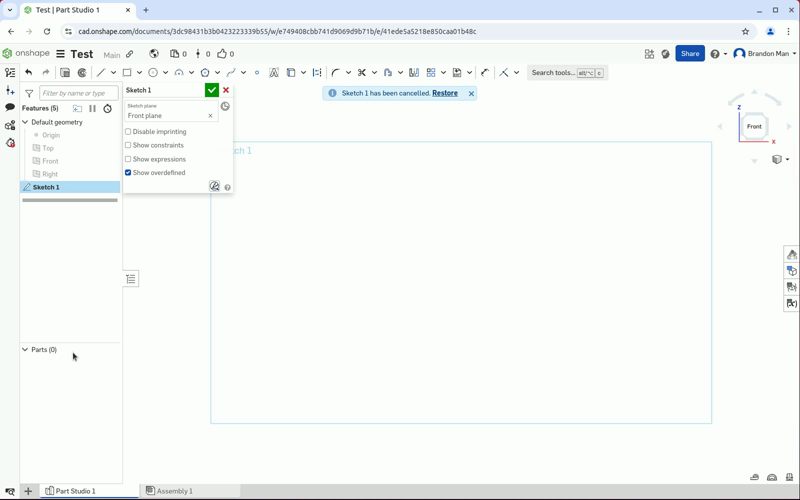
key(y)
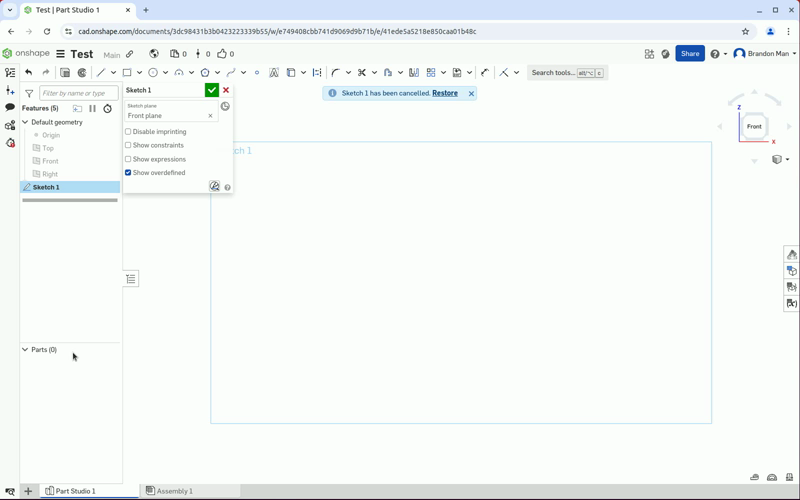
key(c)
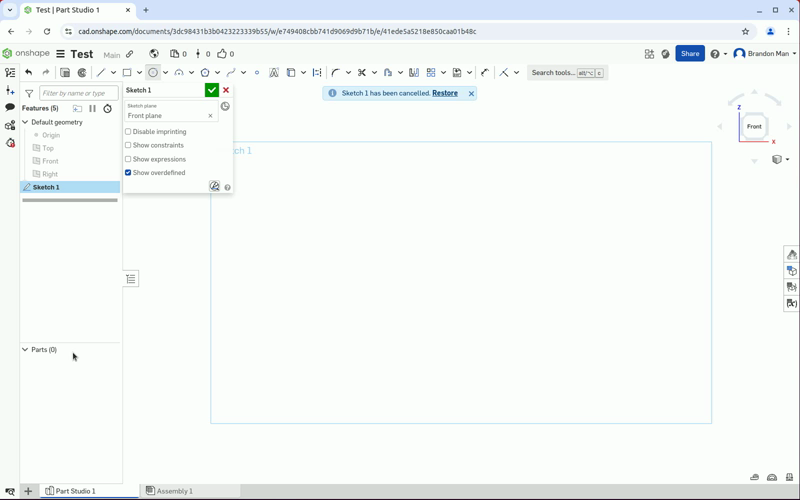
key_down(shift)
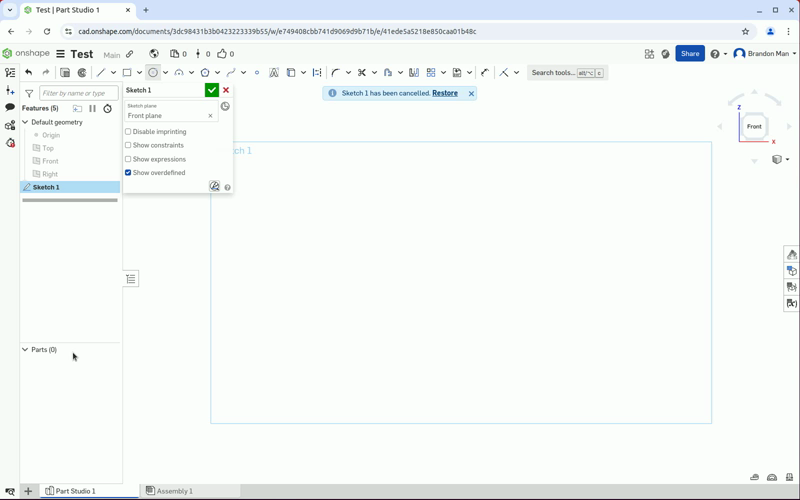
mouse_move(461, 282)
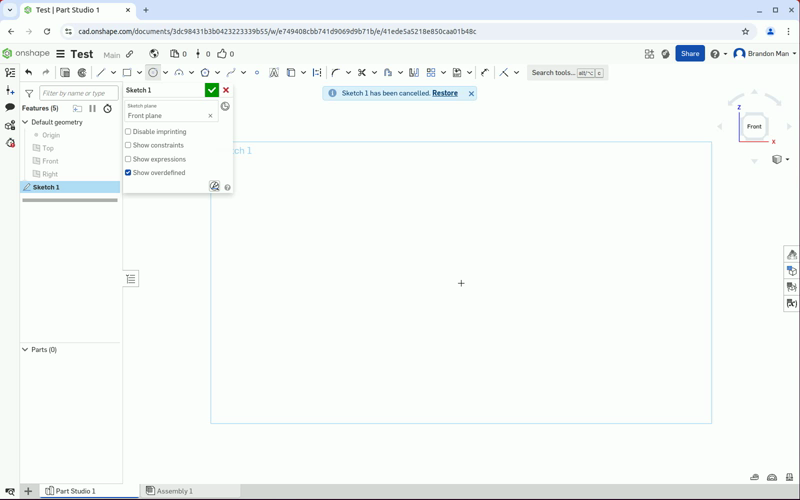
click(461, 282)
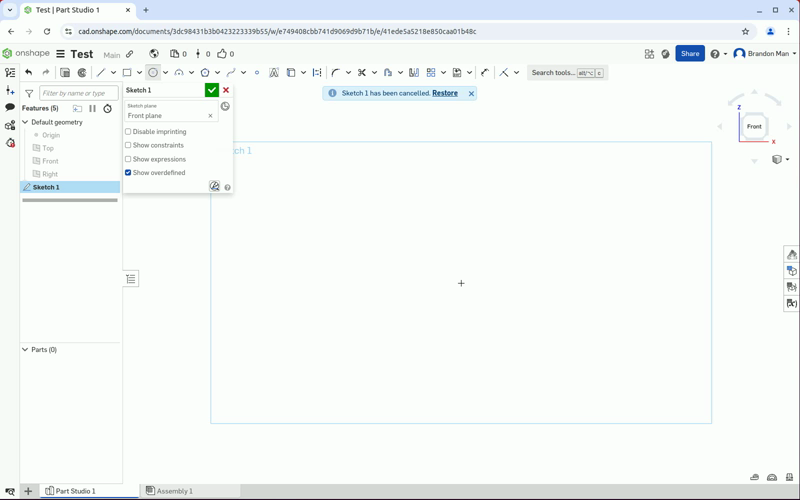
key_up(shift)
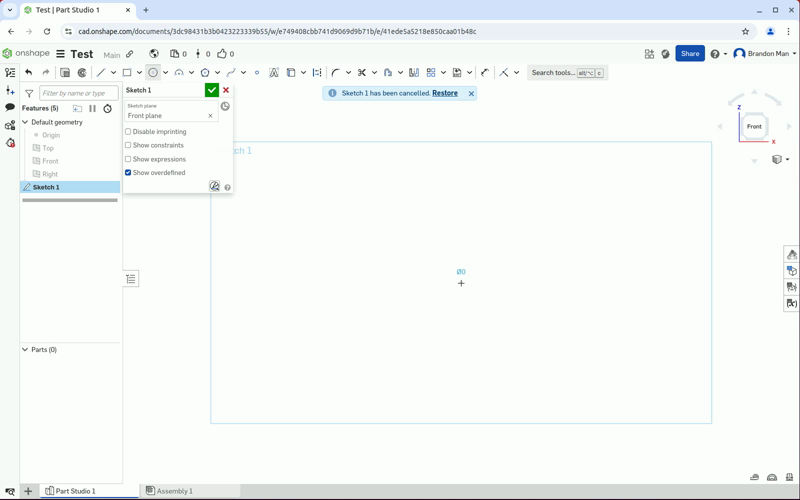
mouse_move(480, 282)
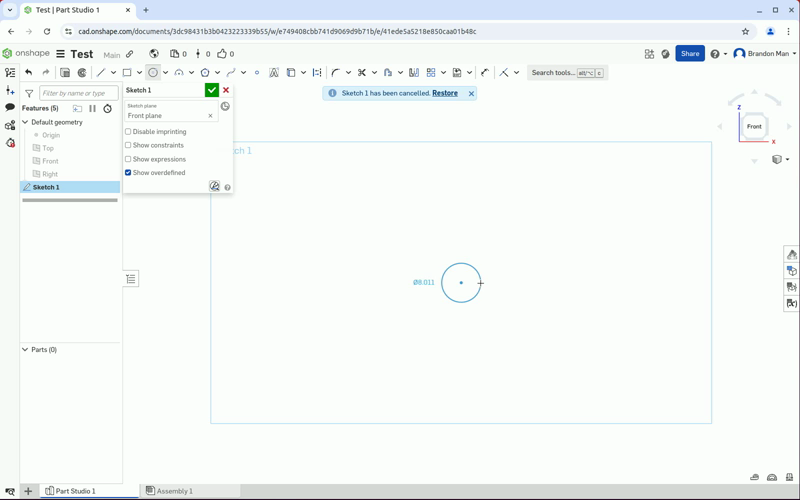
click(480, 282)
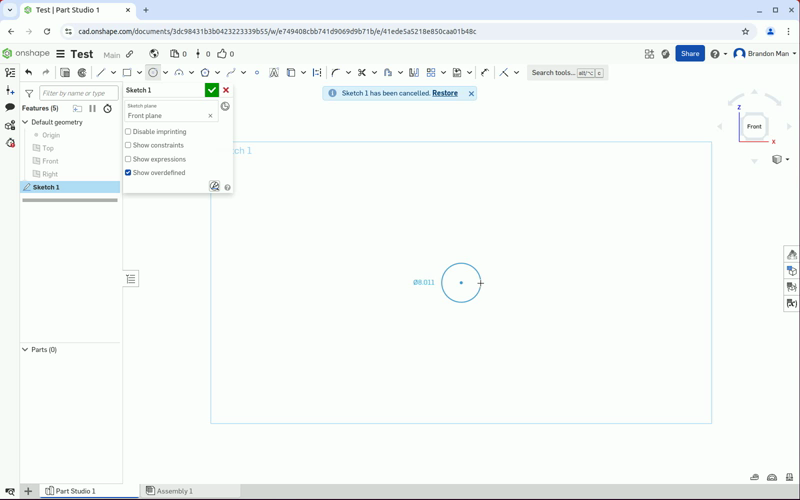
key(esc)
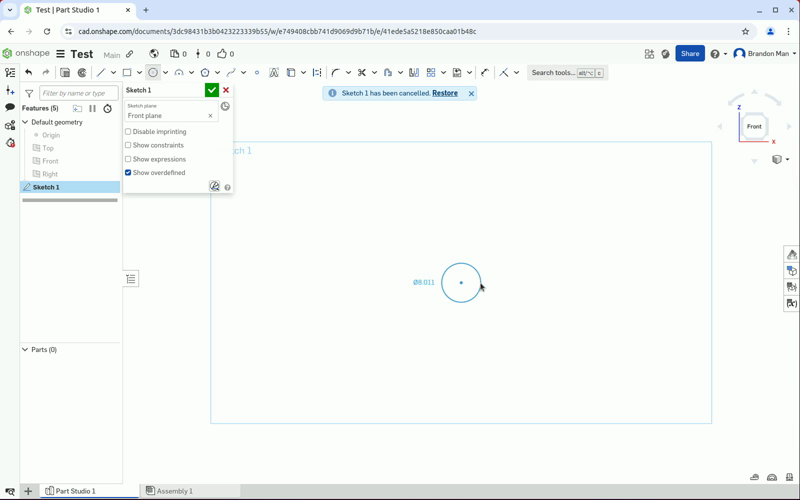
mouse_move(460, 267)
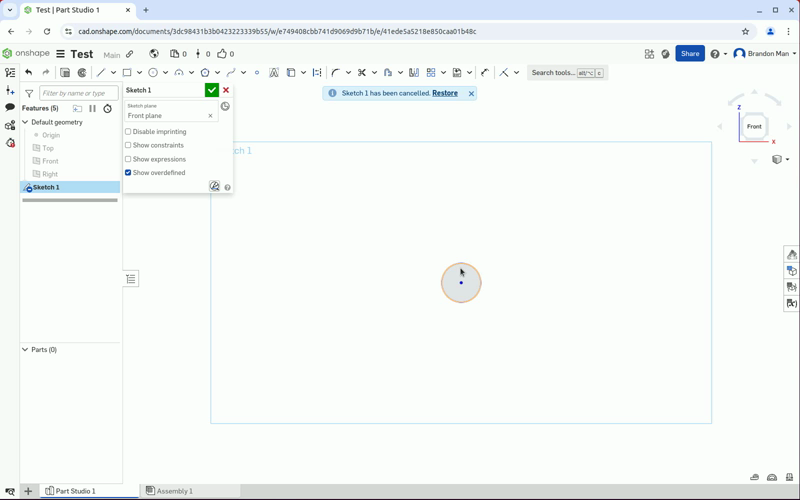
scroll(6)
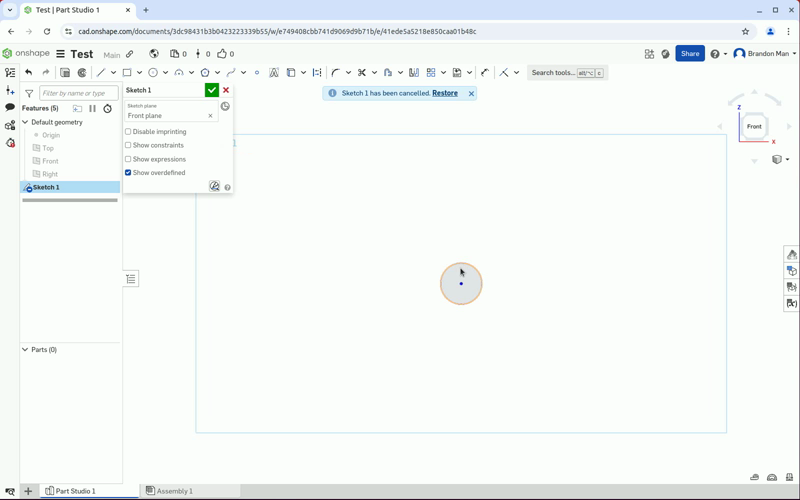
scroll(6)
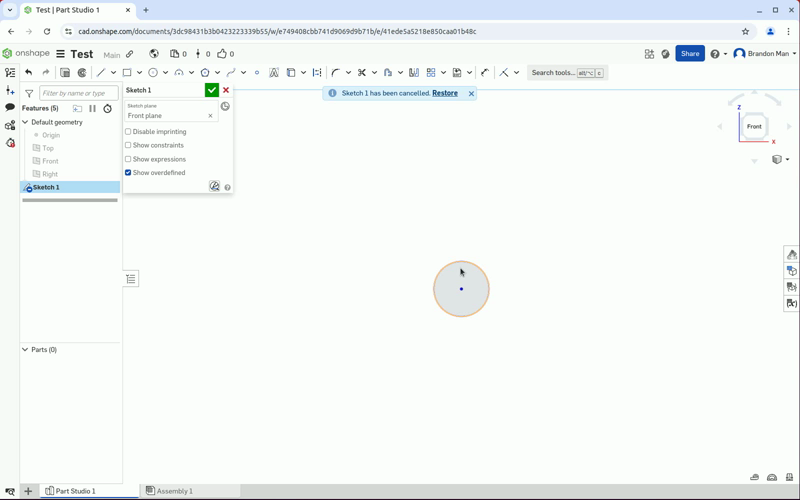
scroll(6)
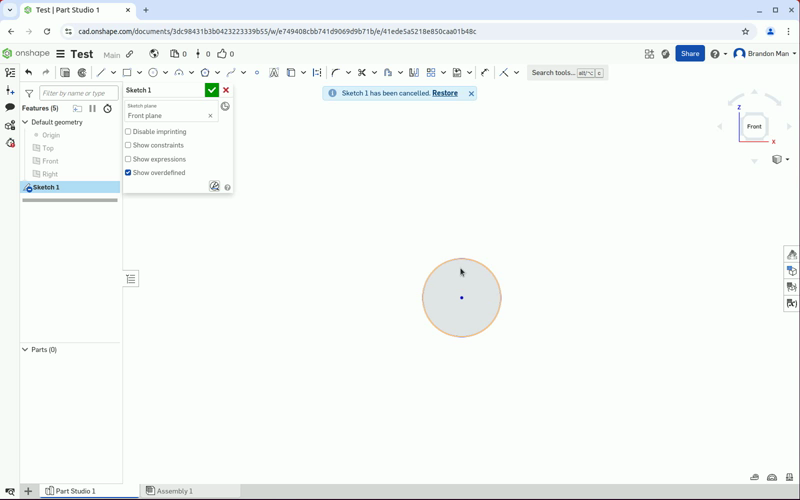
scroll(6)
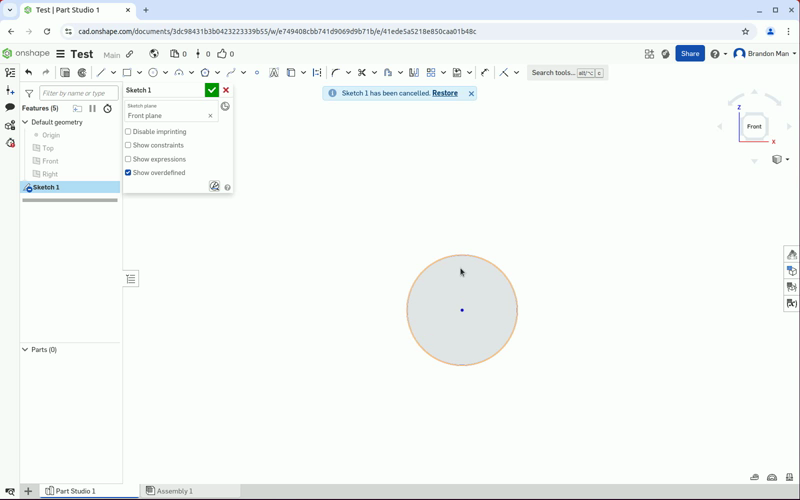
scroll(6)
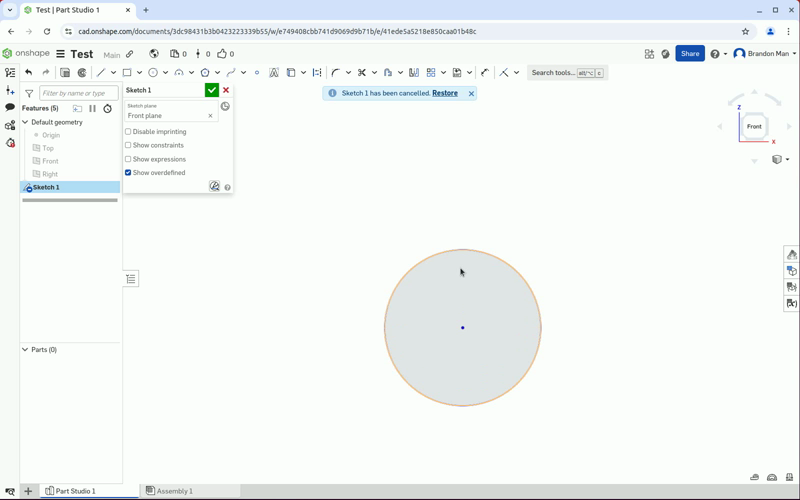
scroll(6)
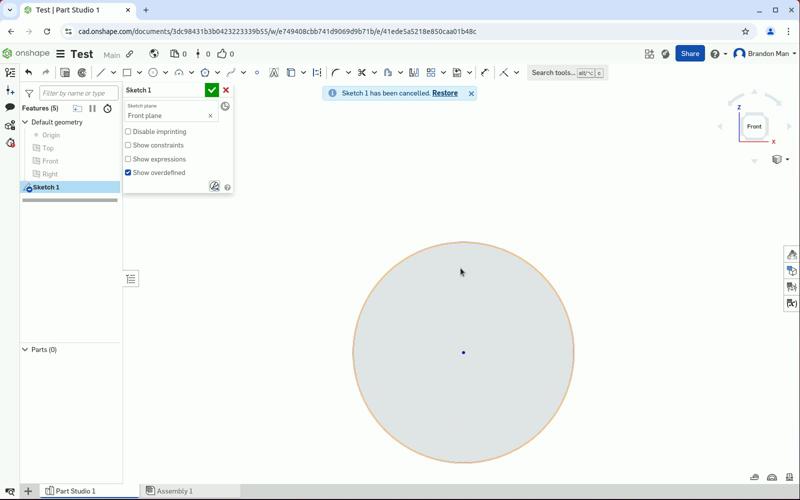
scroll(6)
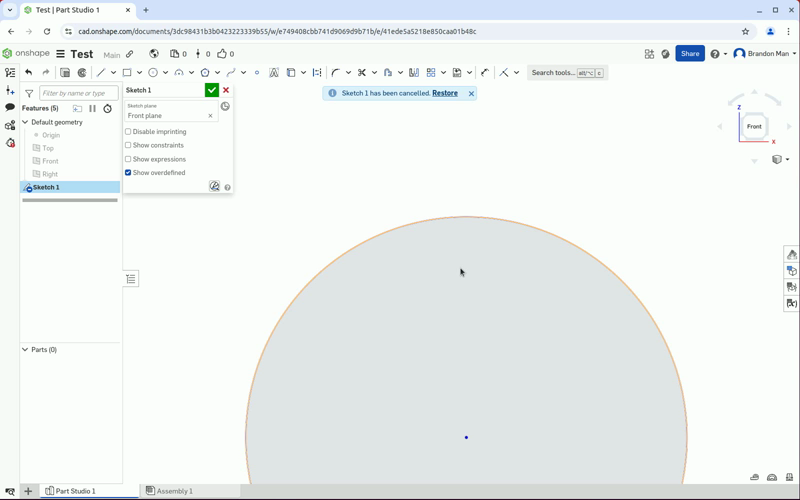
click(460, 267)
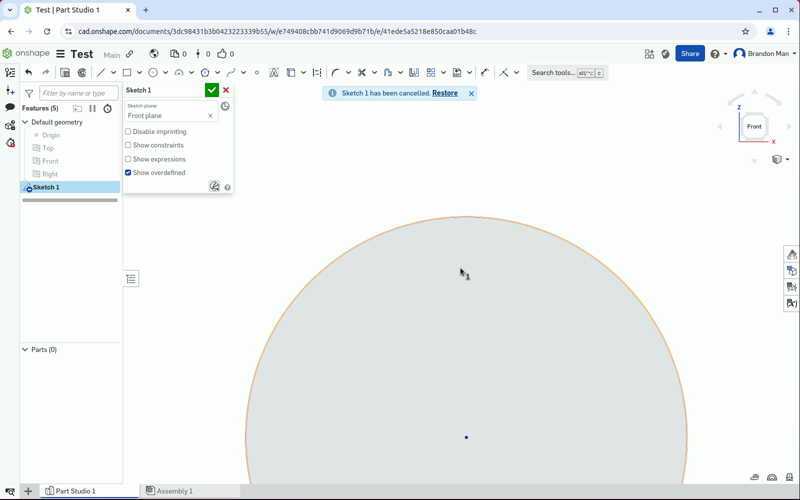
scroll(-6)
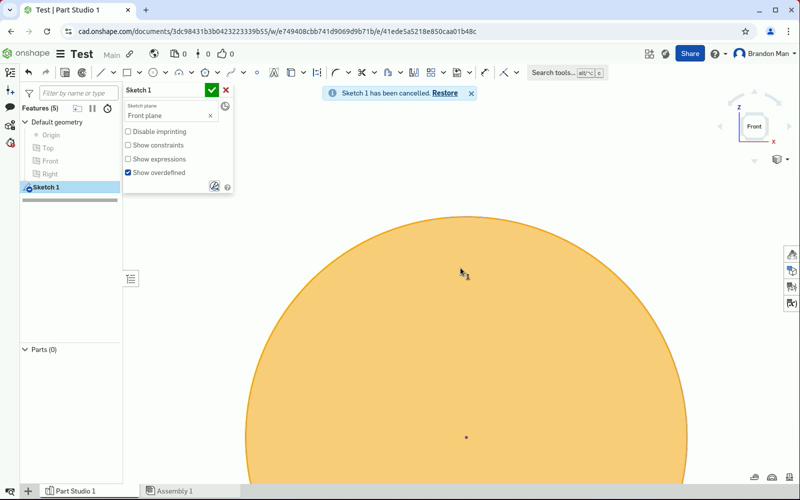
scroll(-6)
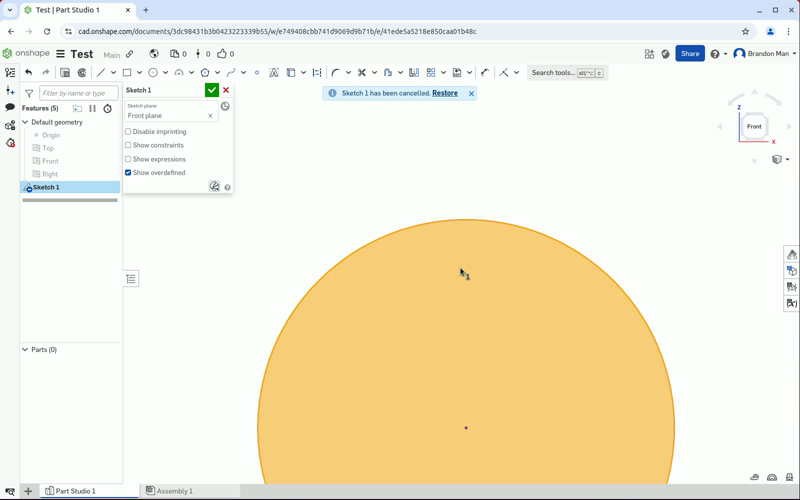
scroll(-6)
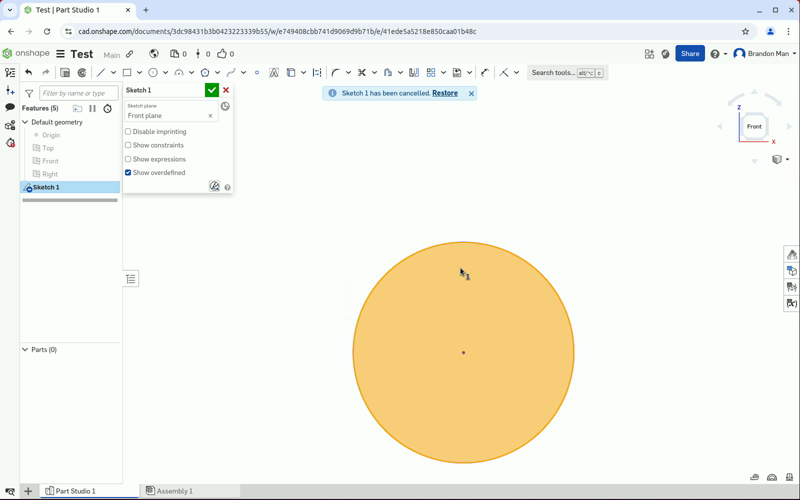
scroll(-6)
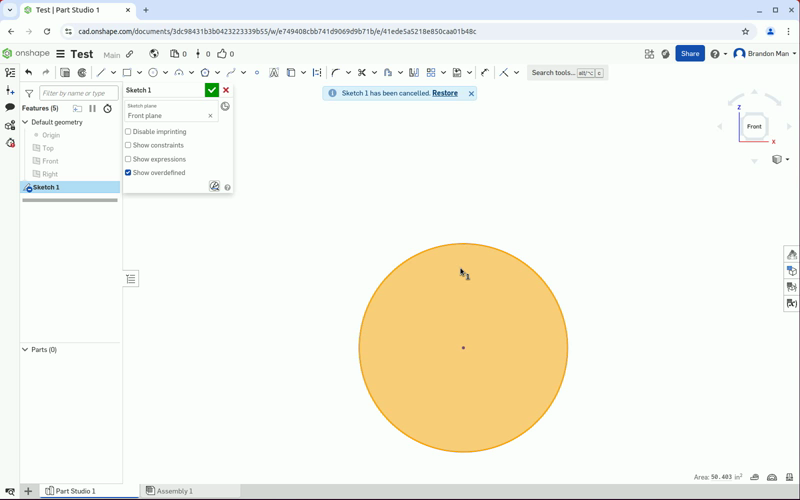
scroll(-6)
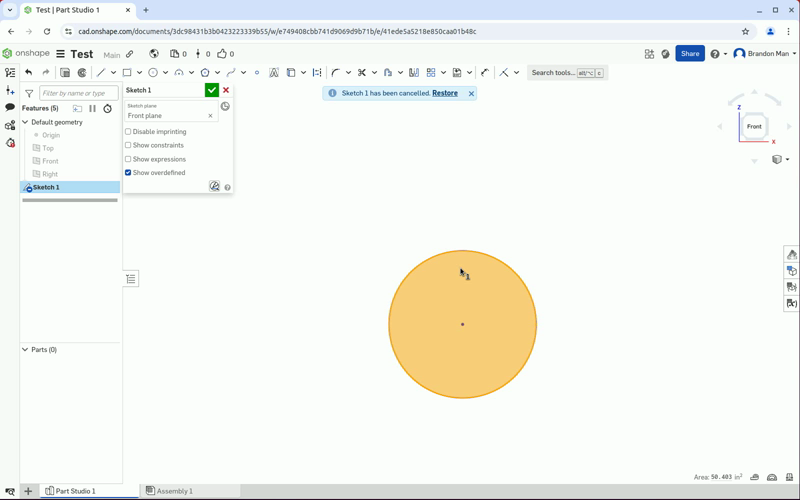
scroll(-6)
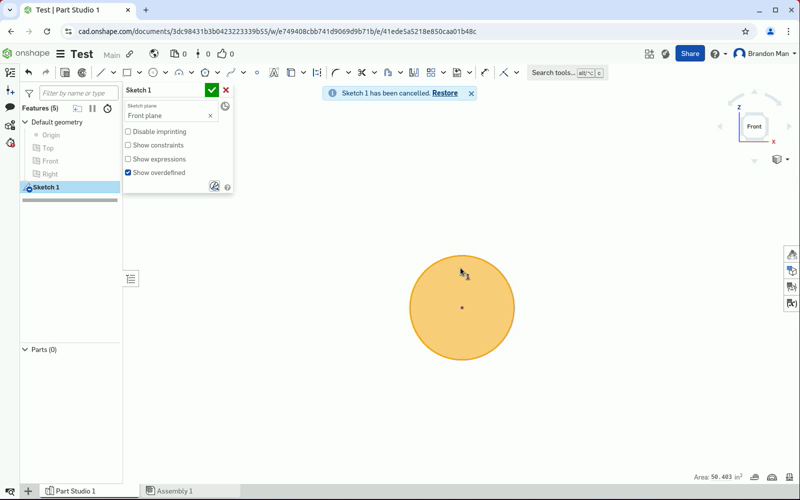
scroll(-6)
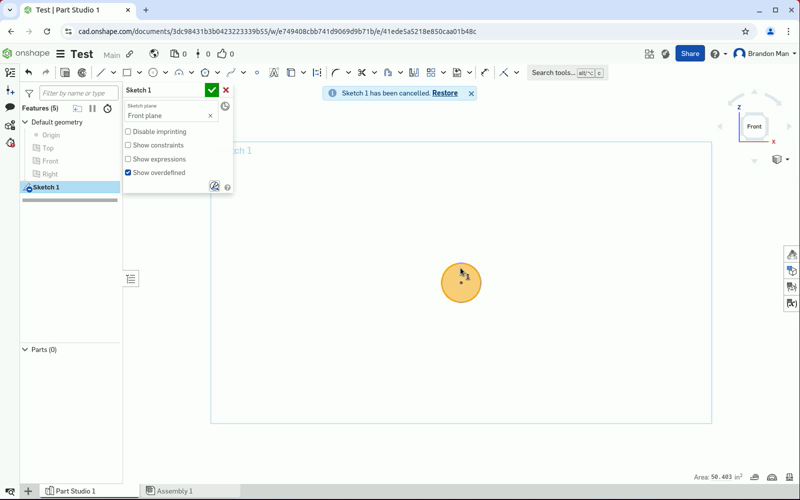
mouse_move(73, 352)
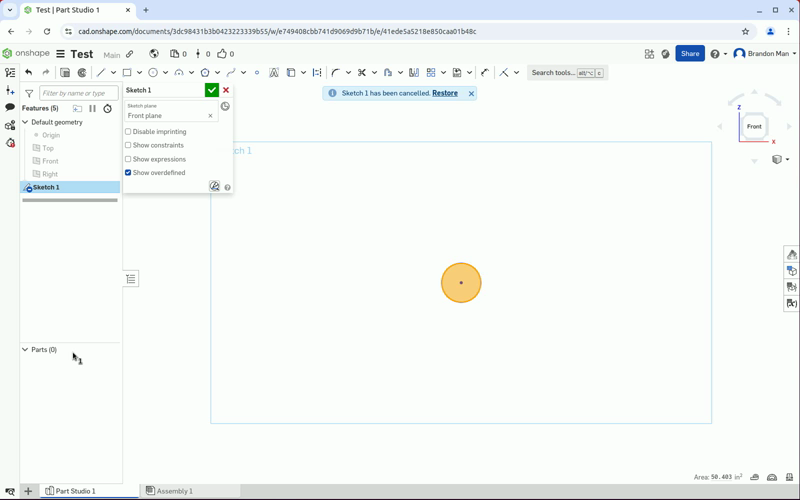
key(shift+y)
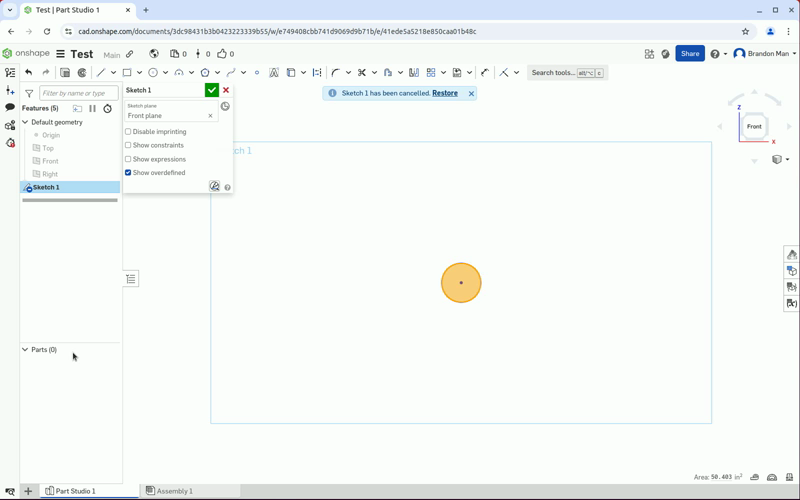
key(shift+e)
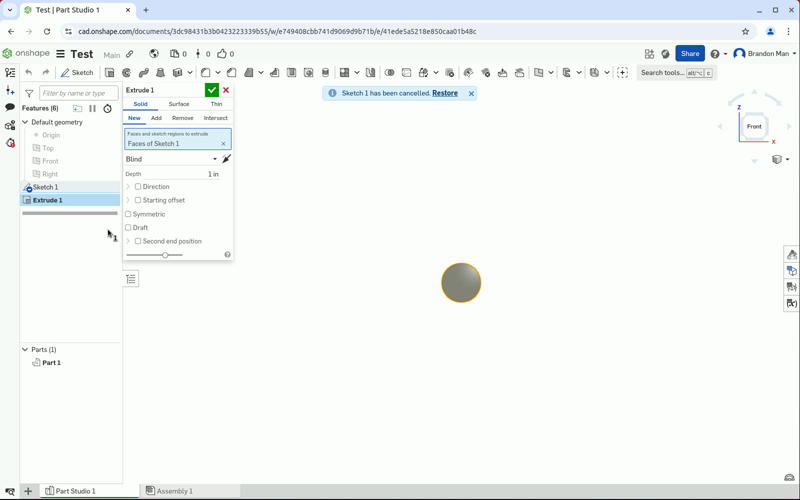
mouse_move(143, 106)
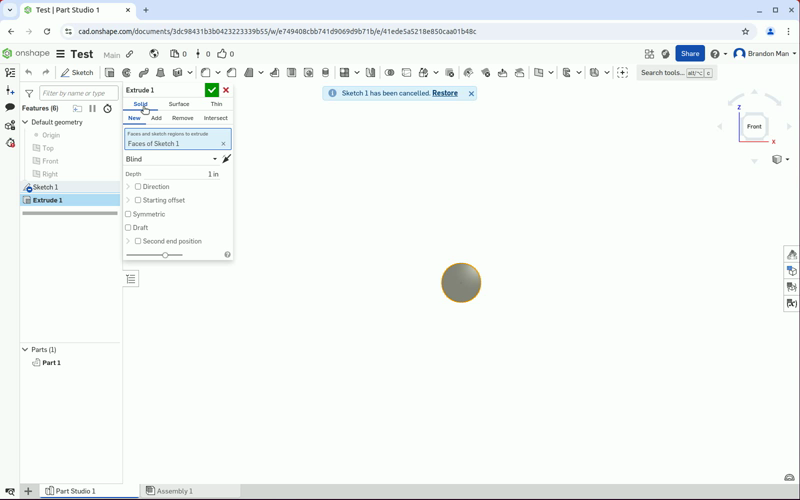
click(143, 106)
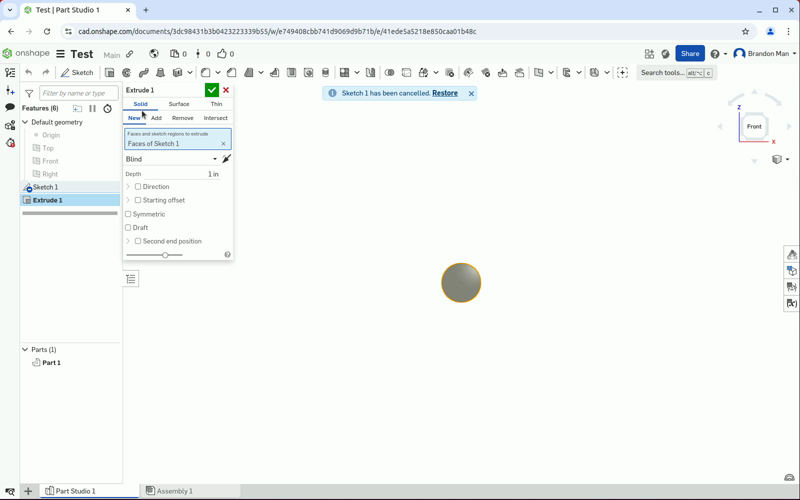
mouse_move(137, 120)
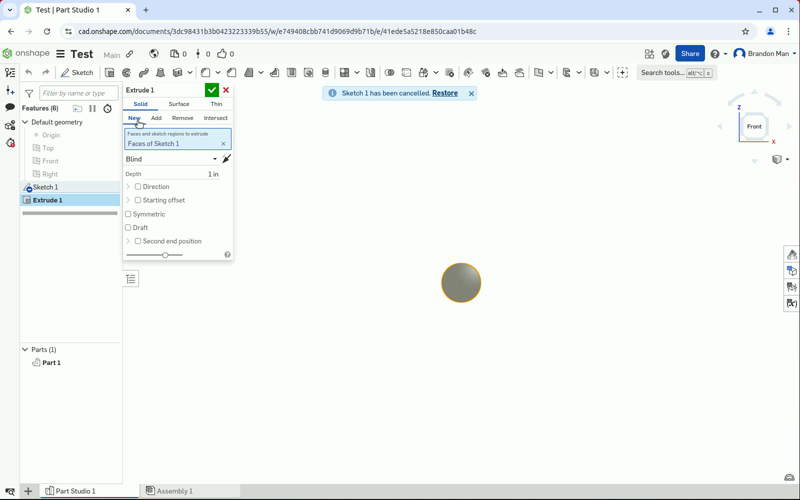
click(137, 120)
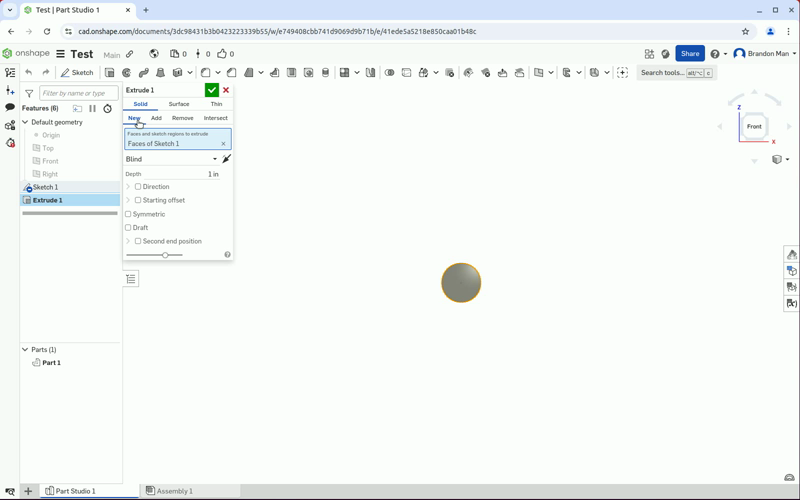
key(tab, 4)
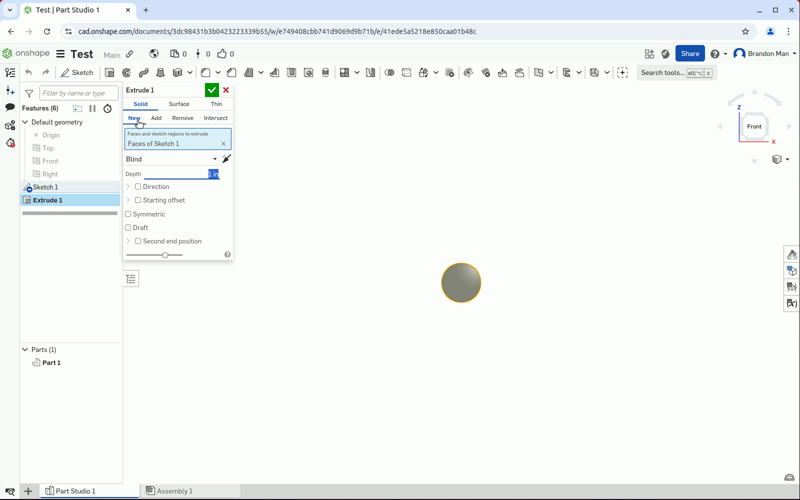
text(23.108)
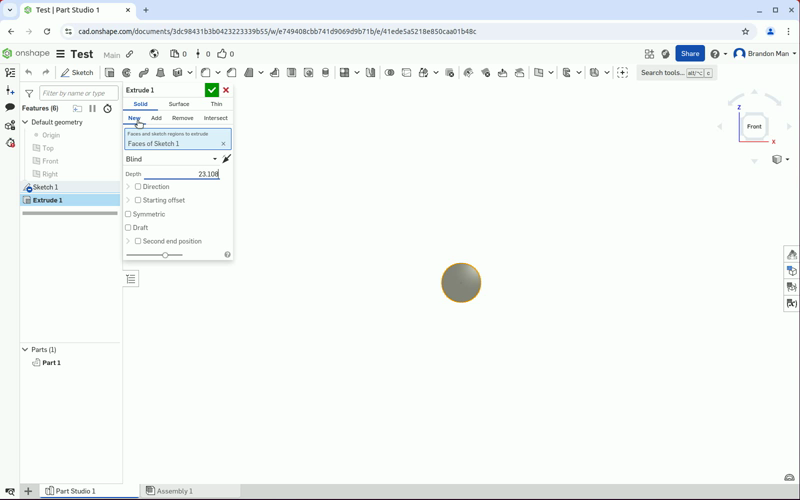
key(enter)
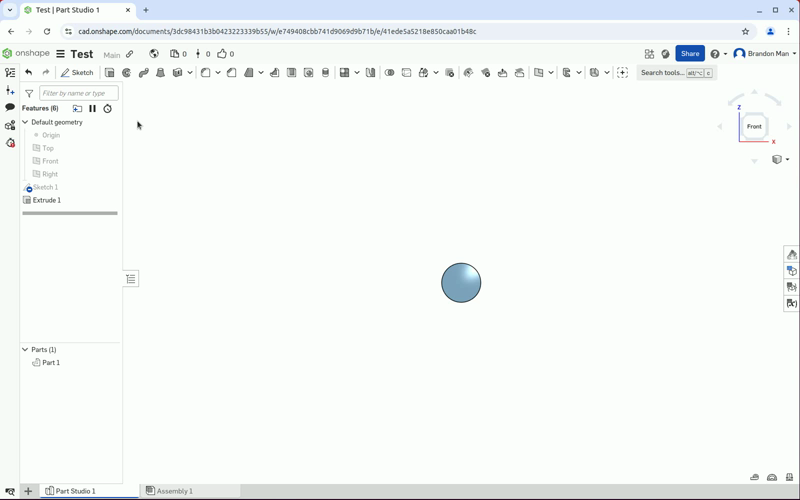
key(shift+h)
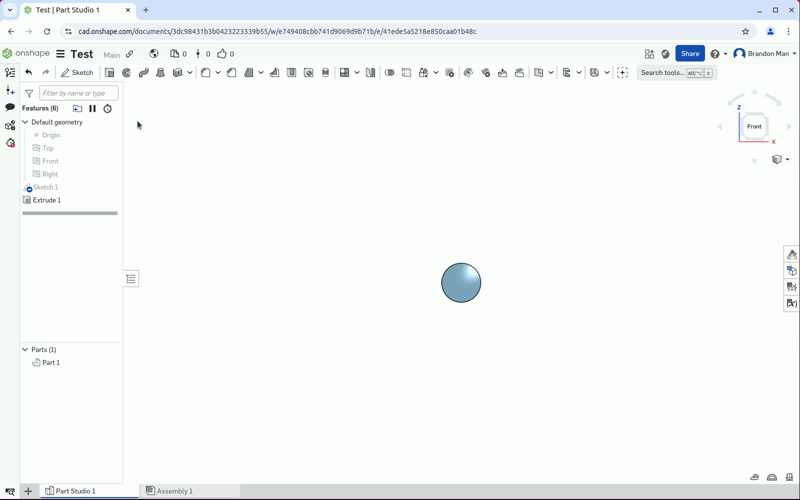
key(shift+h)
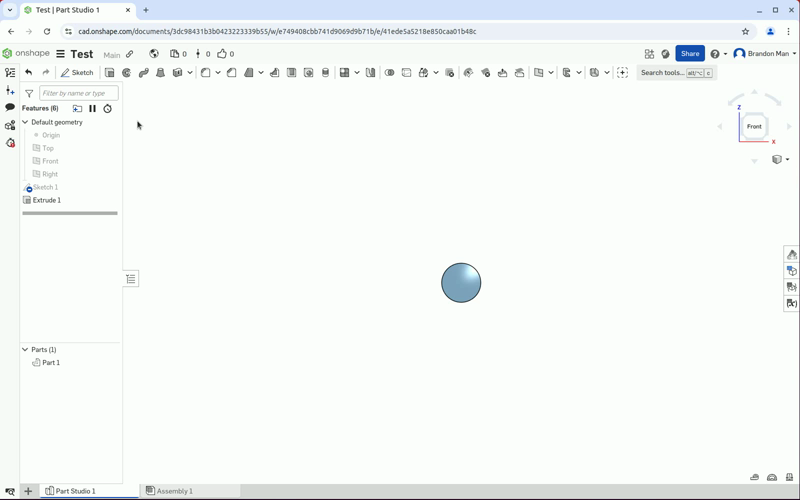
mouse_move(73, 189)
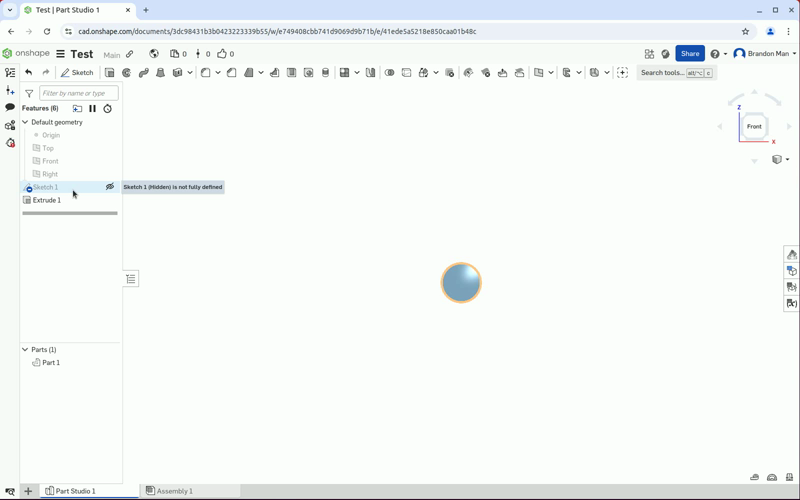
click(73, 189)
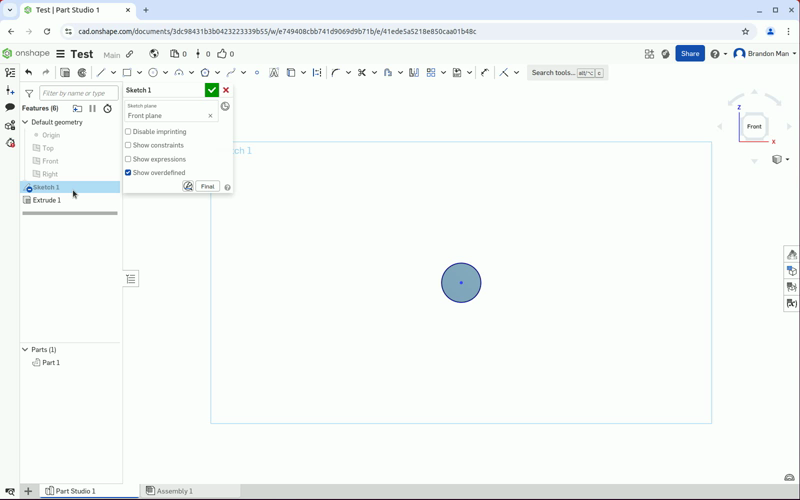
mouse_move(229, 92)
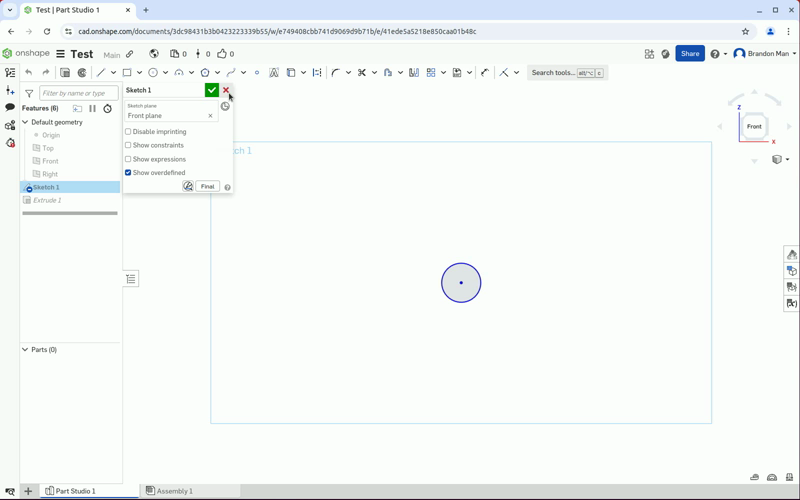
click(229, 92)
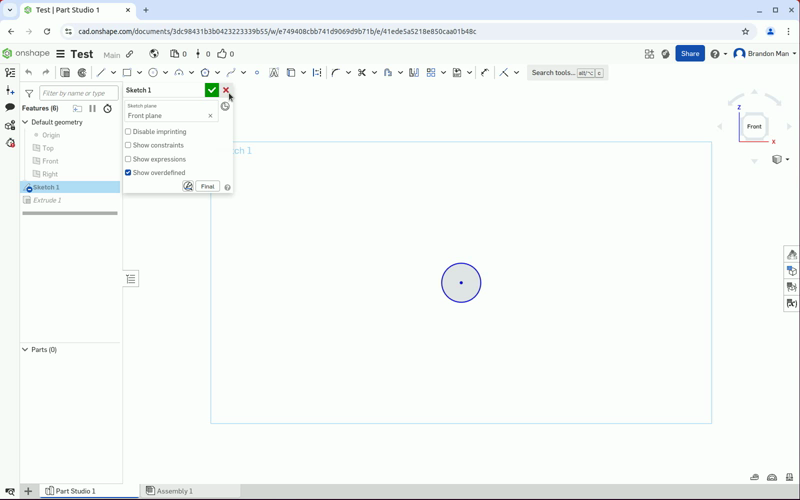
key(shift+s)
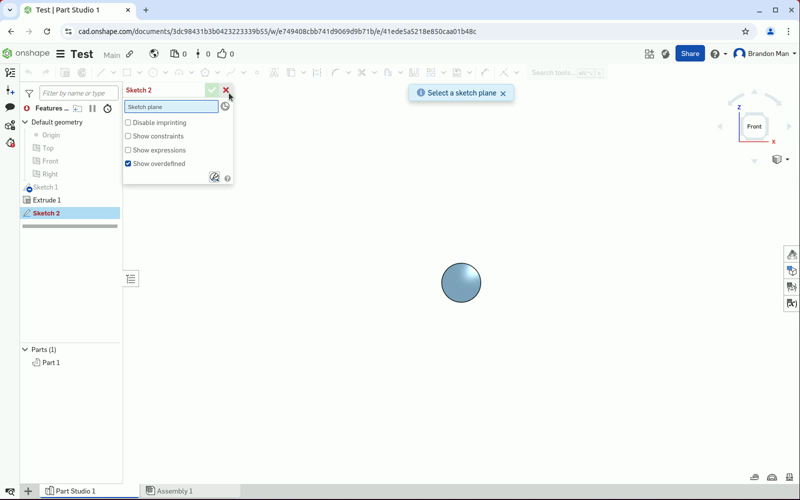
mouse_move(73, 163)
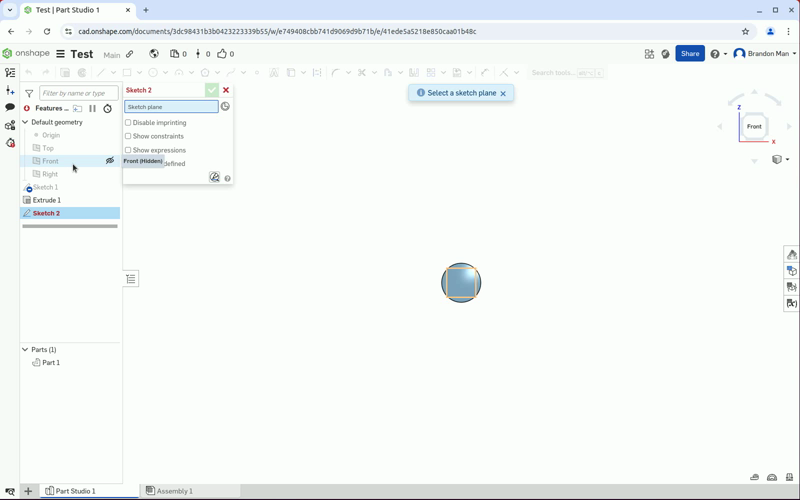
click(73, 163)
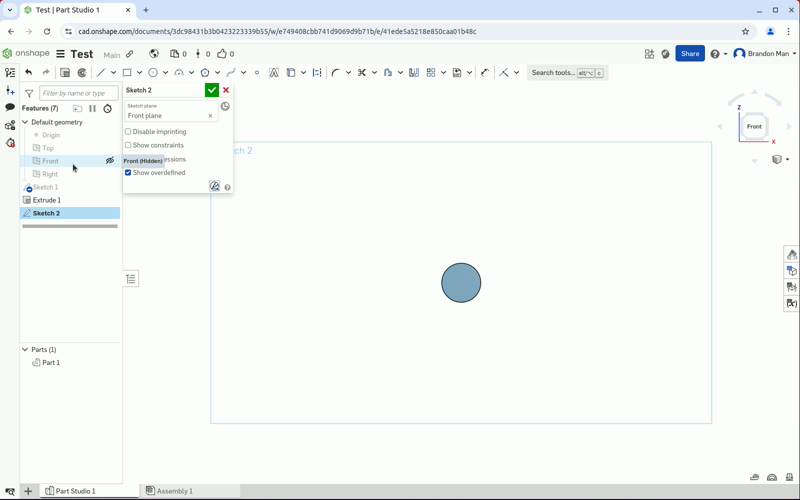
mouse_move(73, 352)
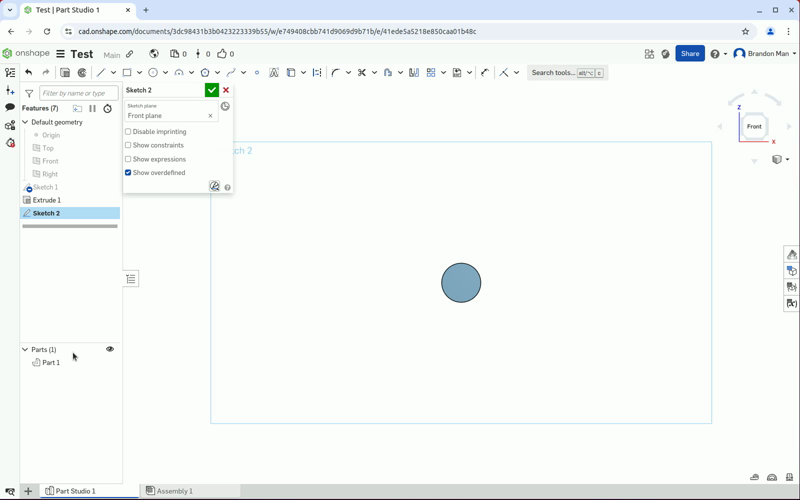
key(y)
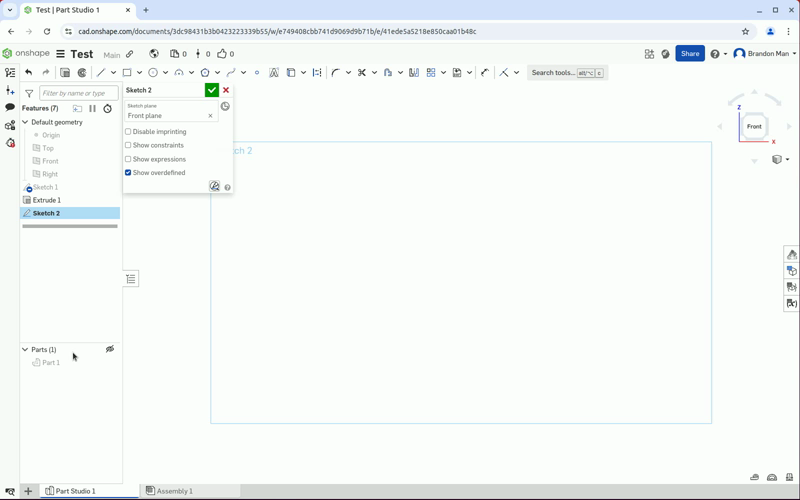
key(c)
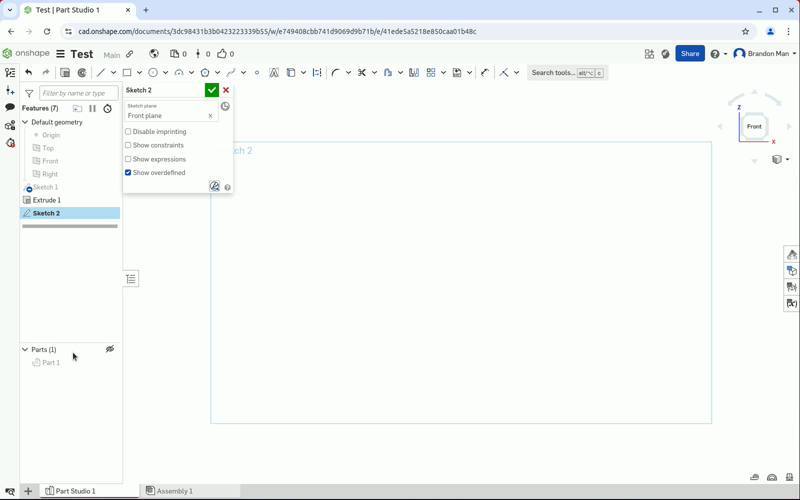
key_down(shift)
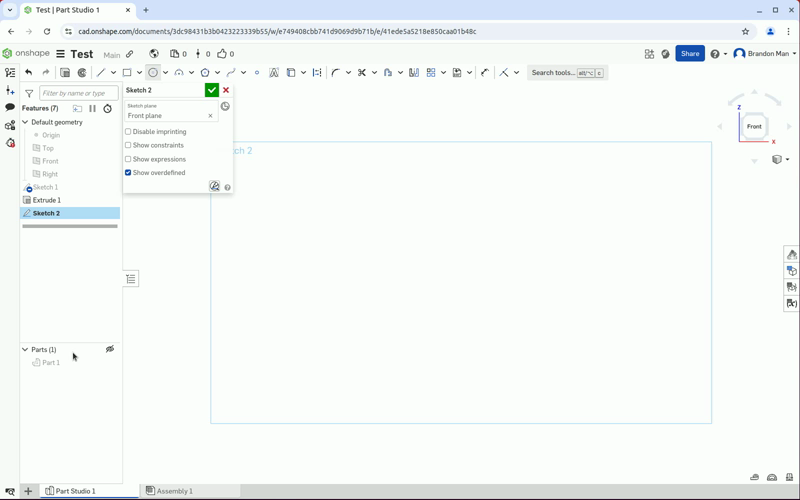
mouse_move(460, 282)
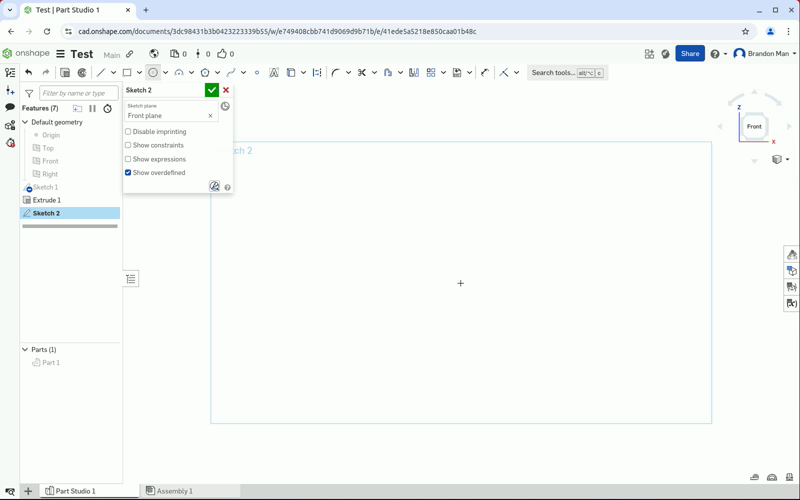
click(460, 282)
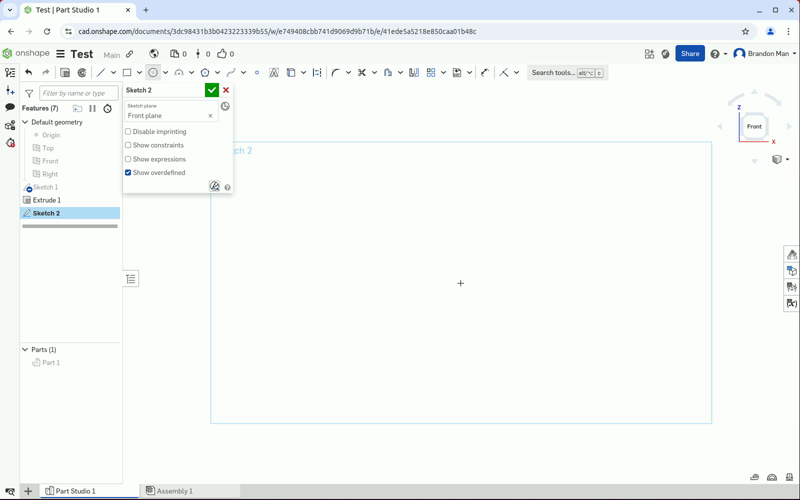
key_up(shift)
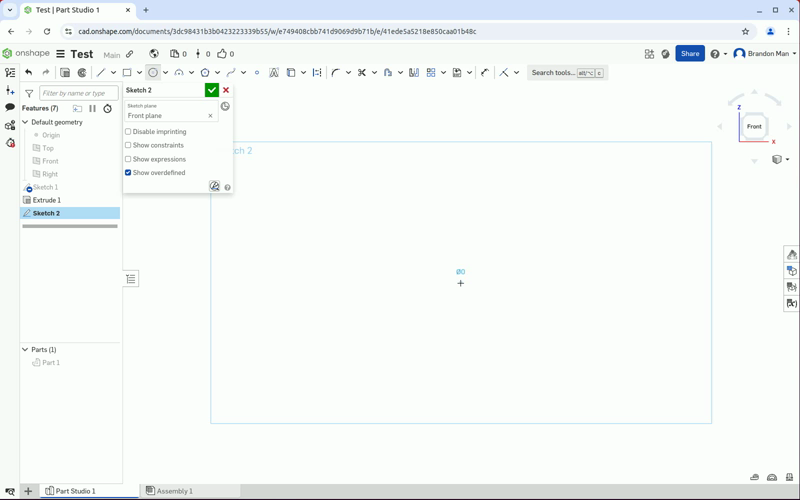
mouse_move(472, 282)
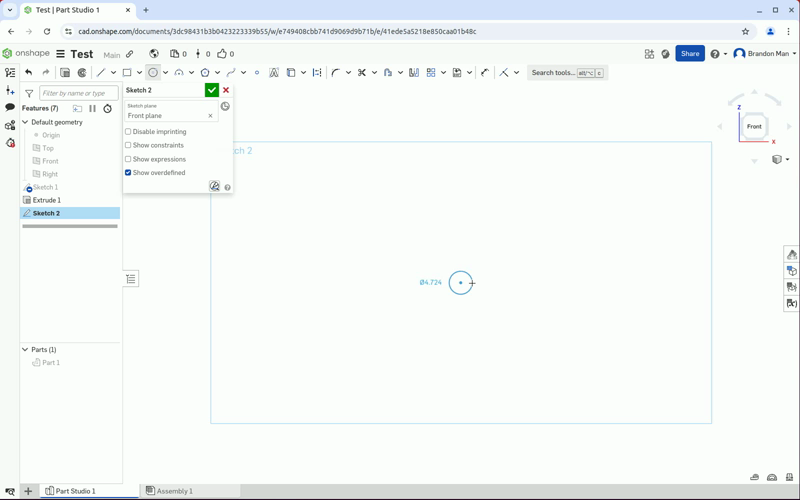
click(472, 282)
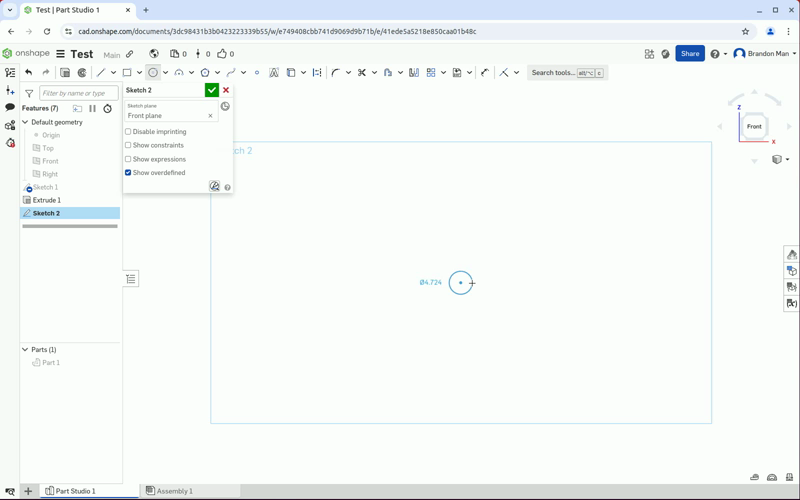
key(esc)
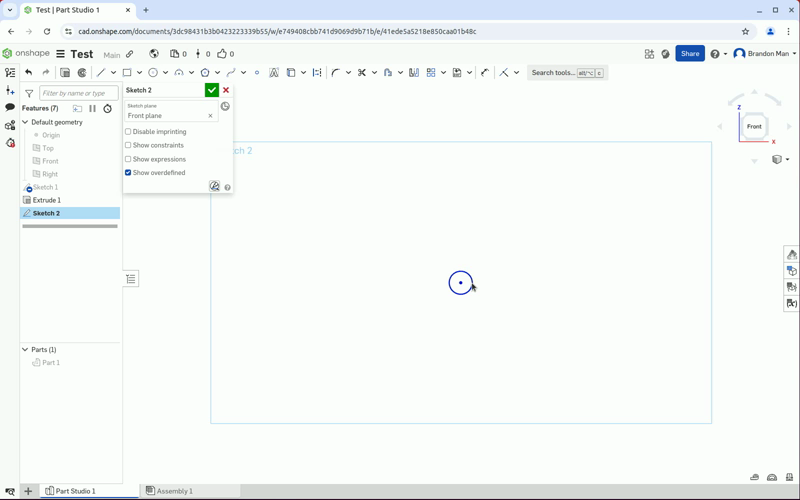
mouse_move(464, 289)
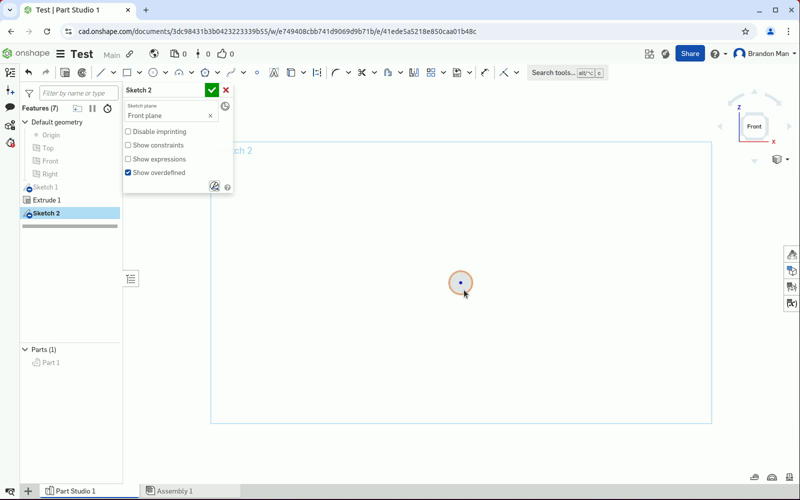
scroll(6)
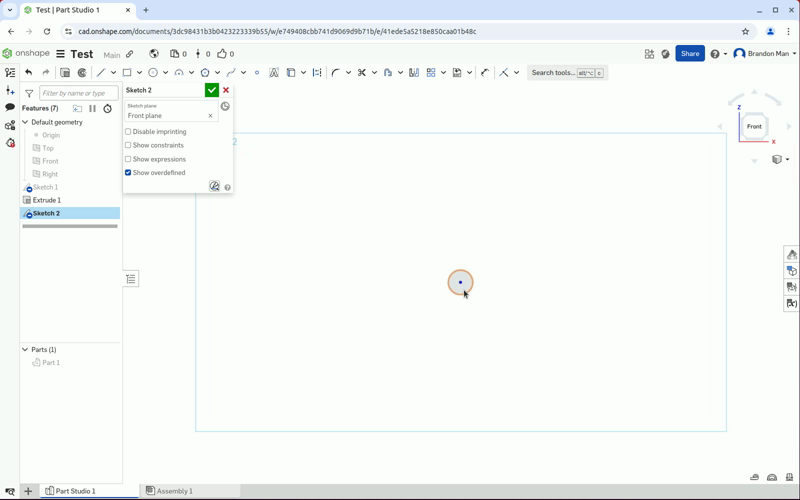
scroll(6)
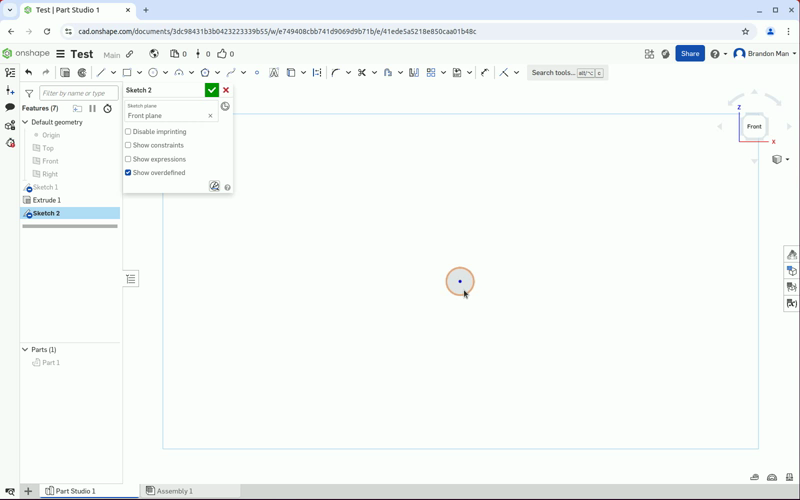
scroll(6)
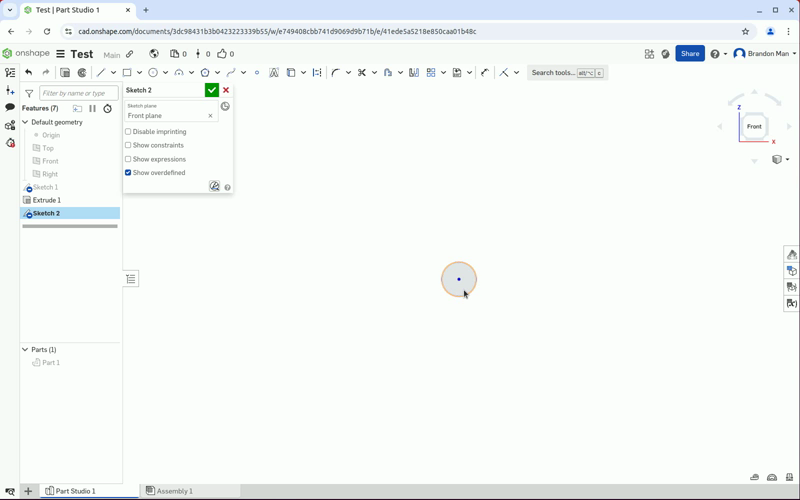
scroll(6)
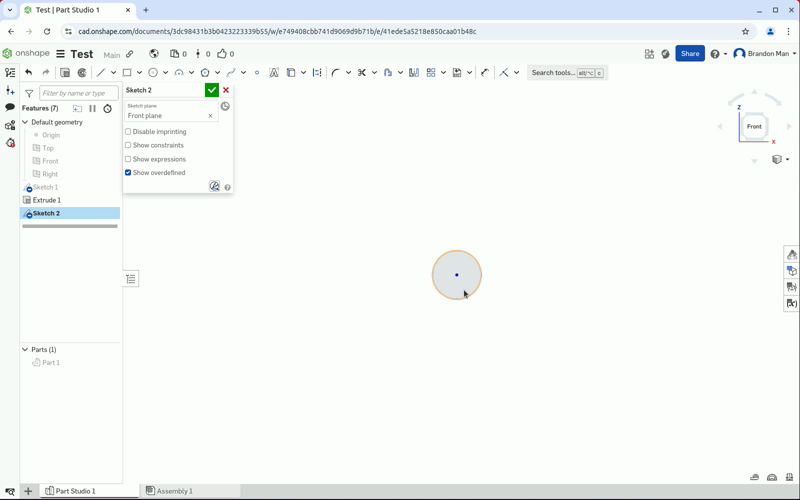
scroll(6)
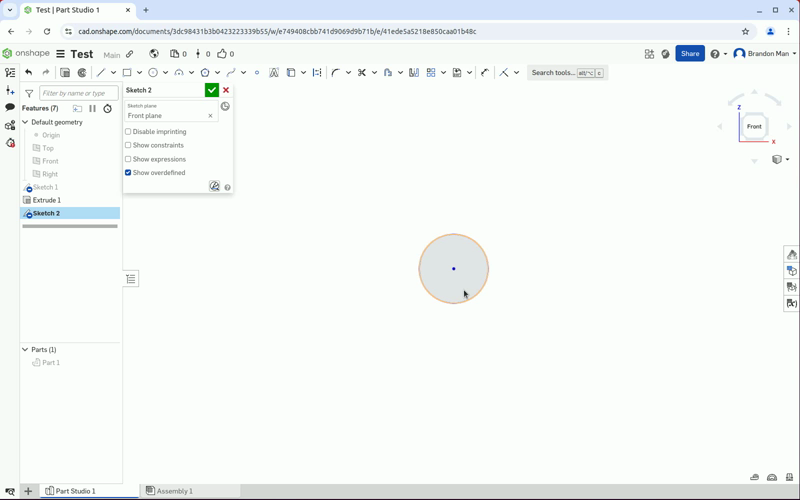
scroll(6)
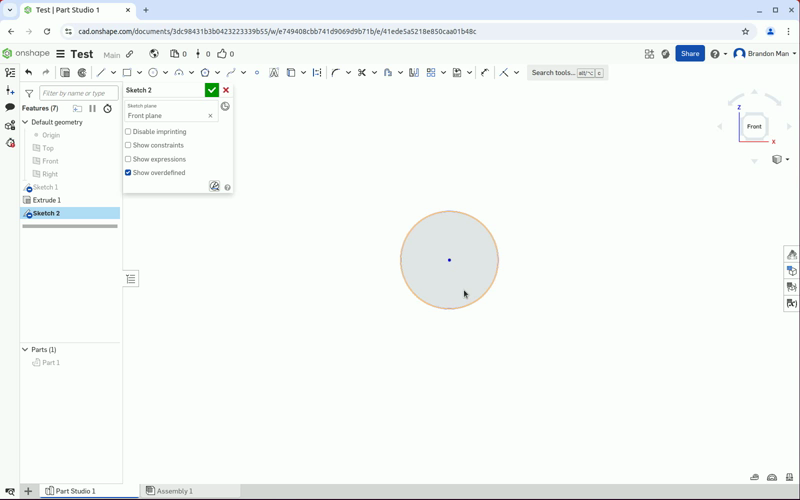
scroll(6)
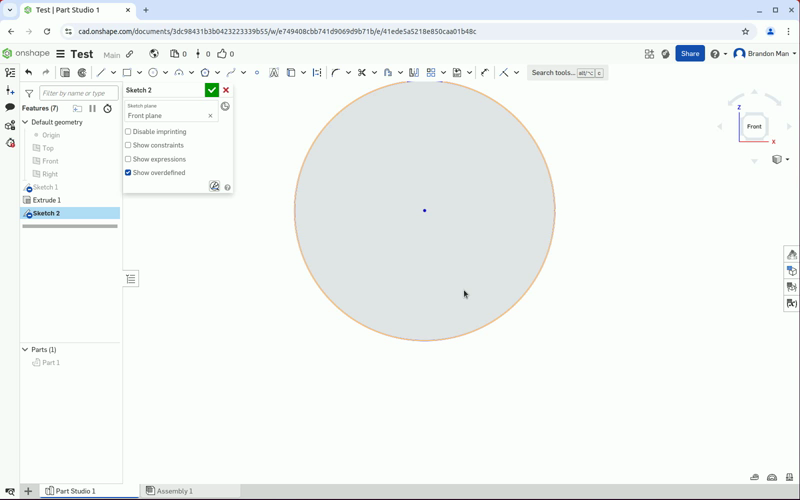
click(464, 289)
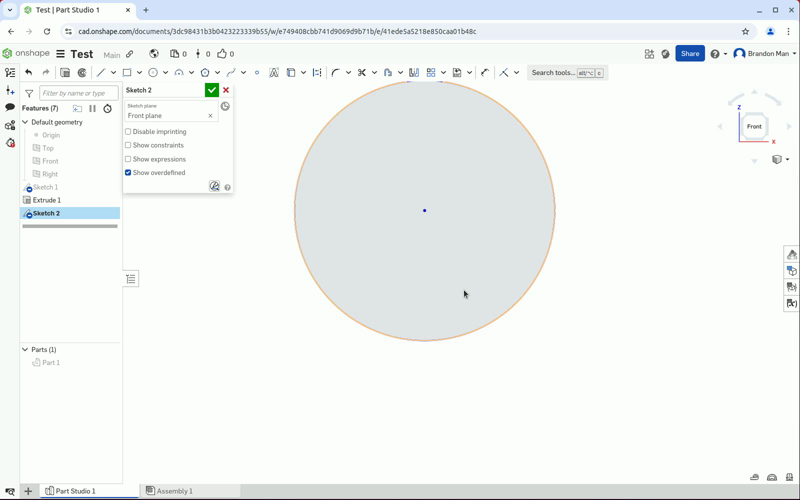
scroll(-6)
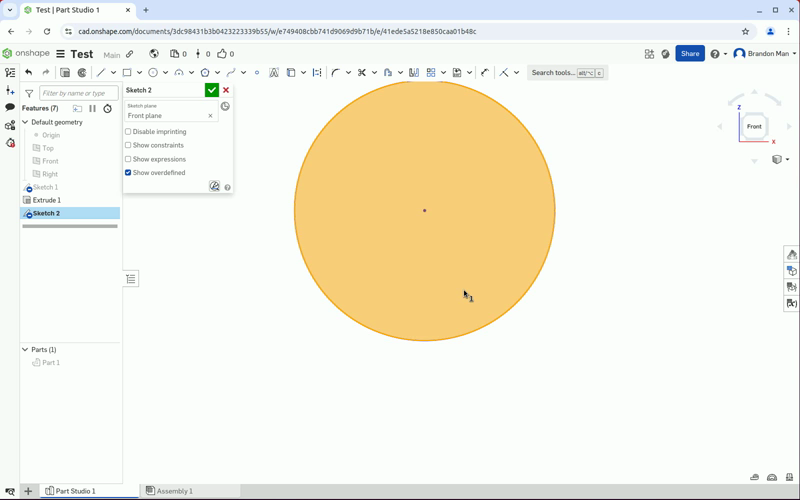
scroll(-6)
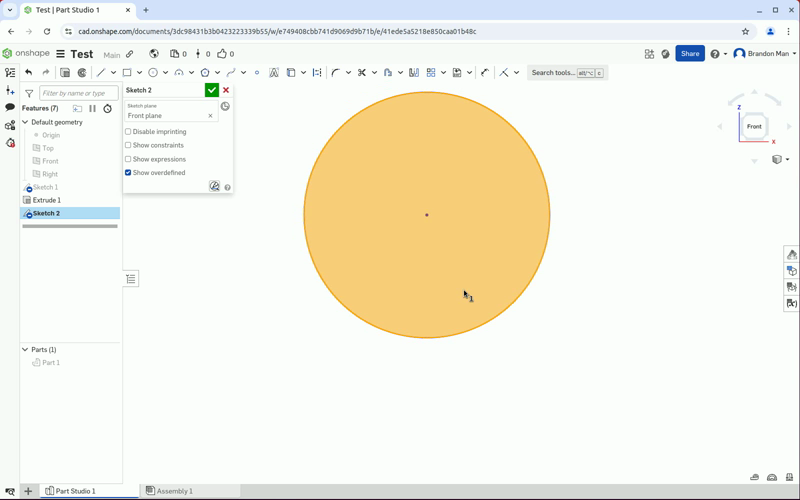
scroll(-6)
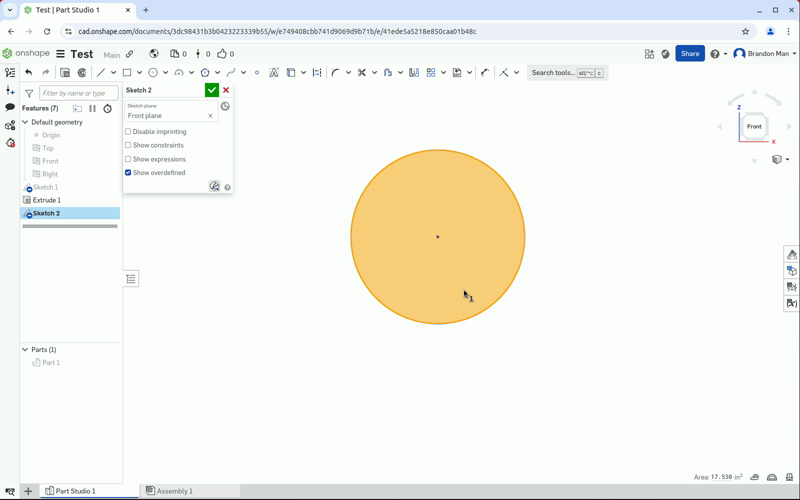
scroll(-6)
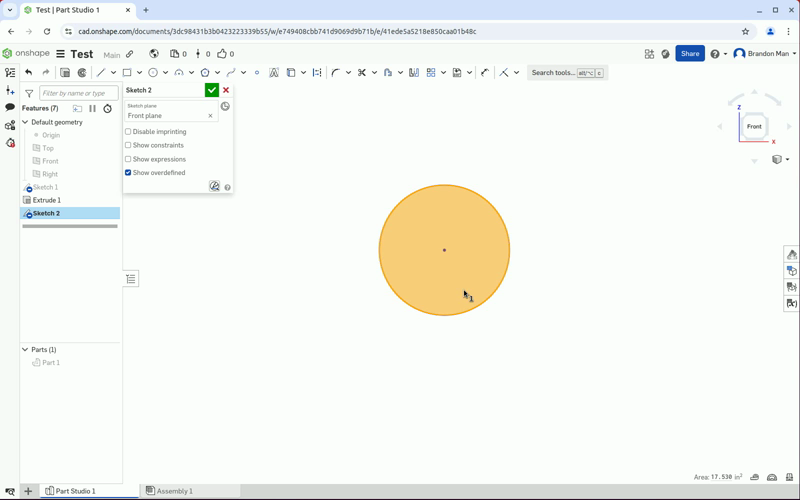
scroll(-6)
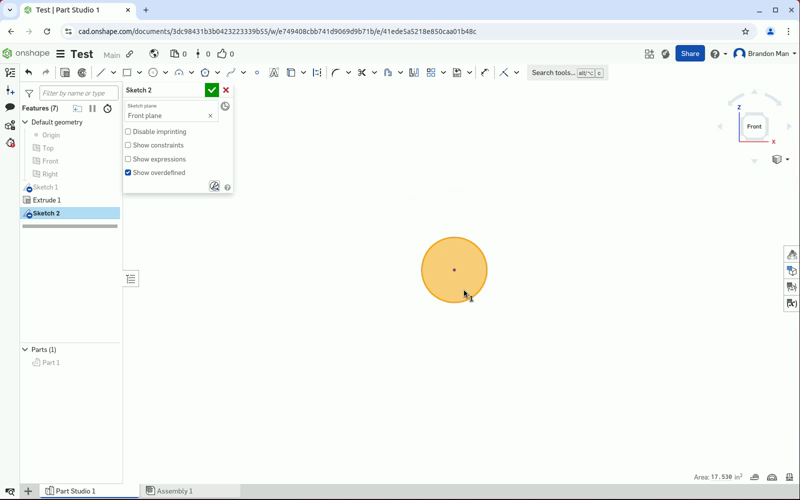
scroll(-6)
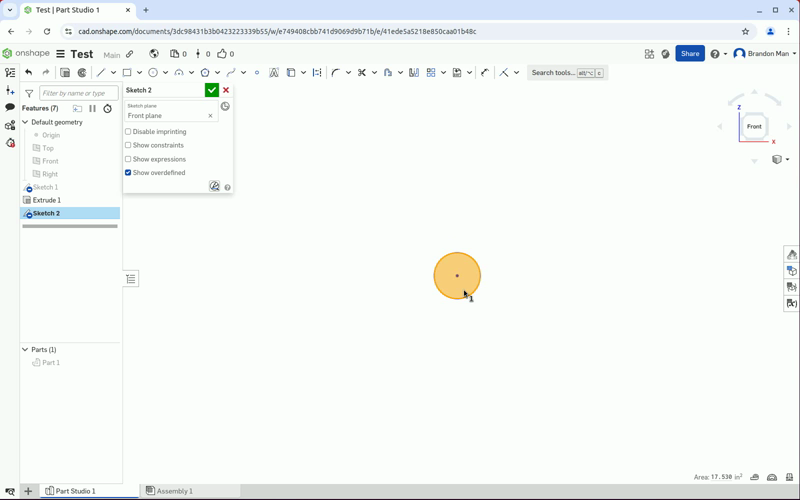
scroll(-6)
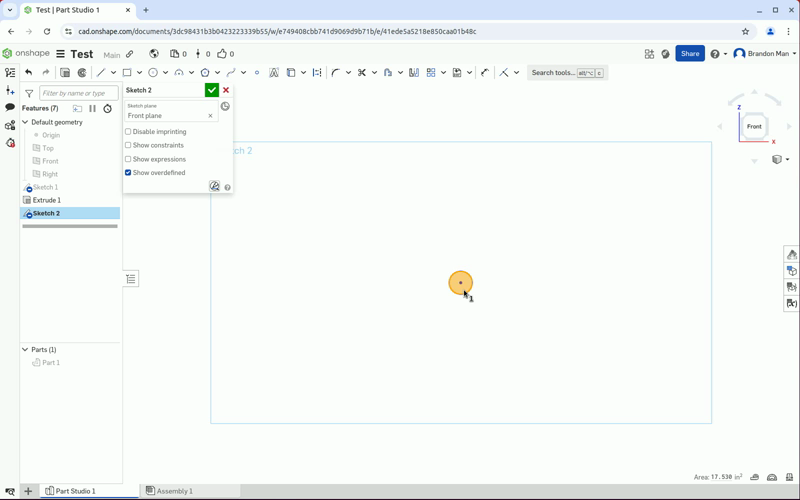
mouse_move(73, 352)
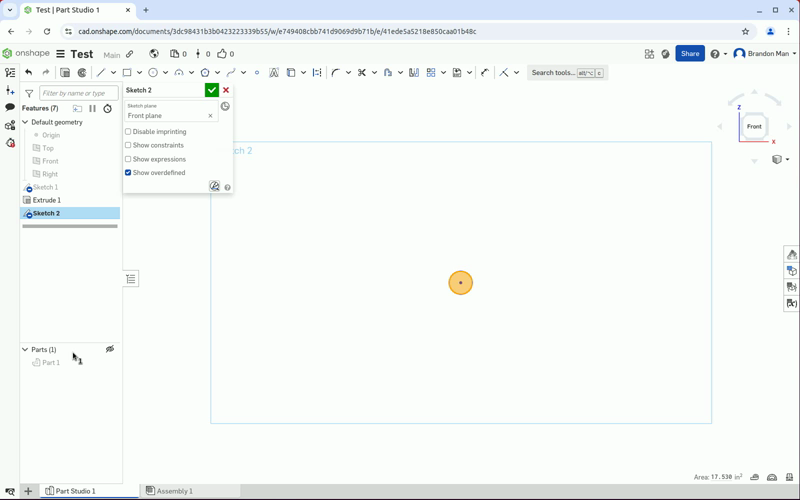
key(shift+y)
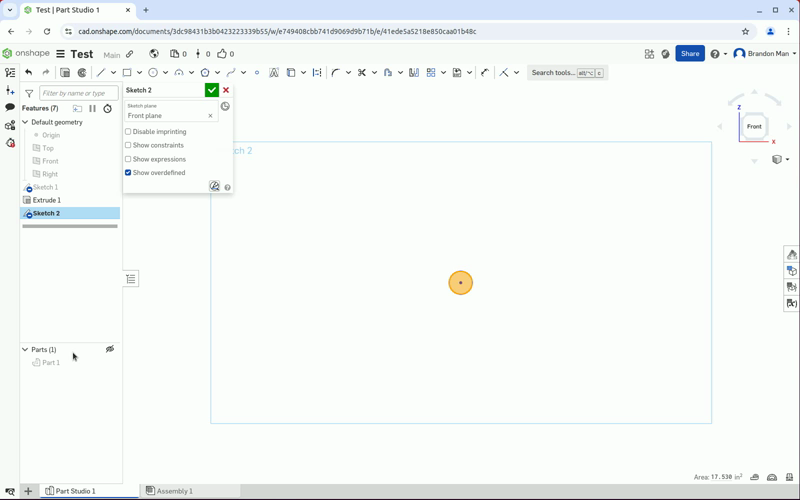
key(shift+e)
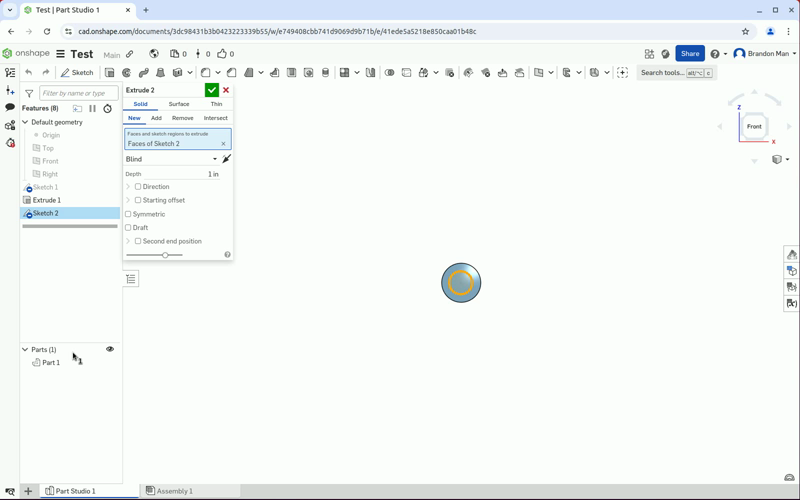
mouse_move(143, 106)
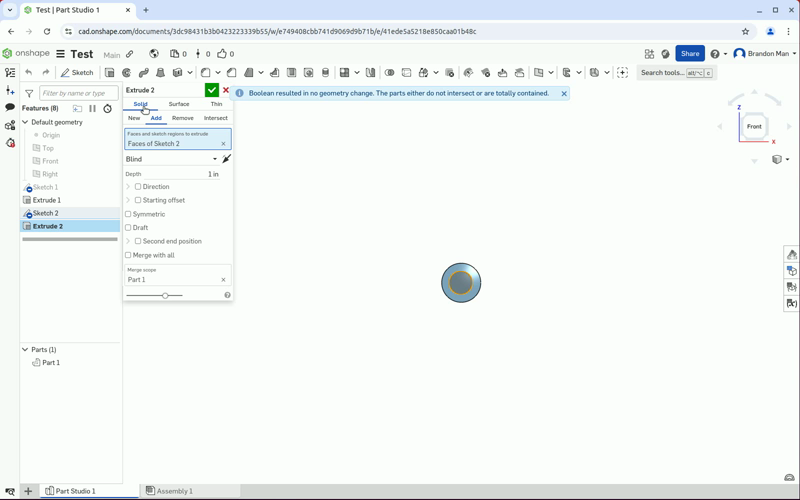
click(143, 106)
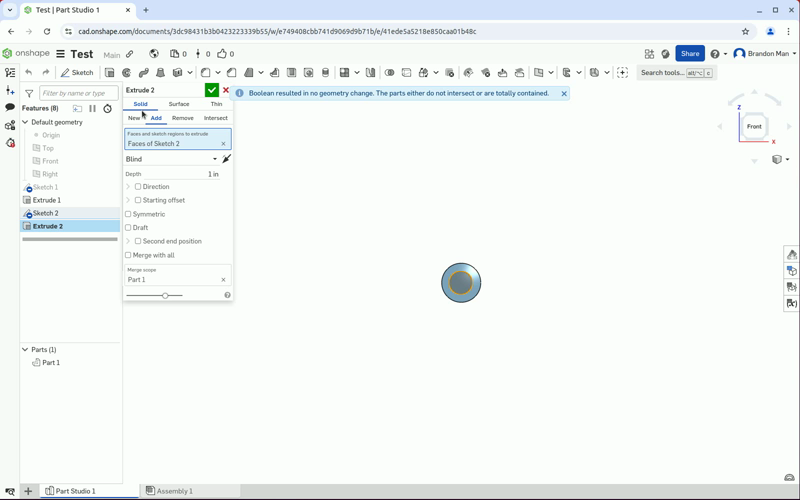
mouse_move(137, 120)
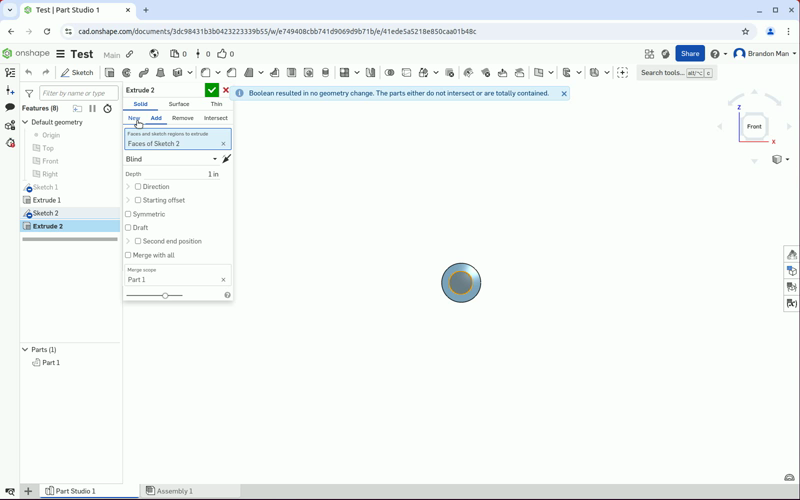
click(137, 120)
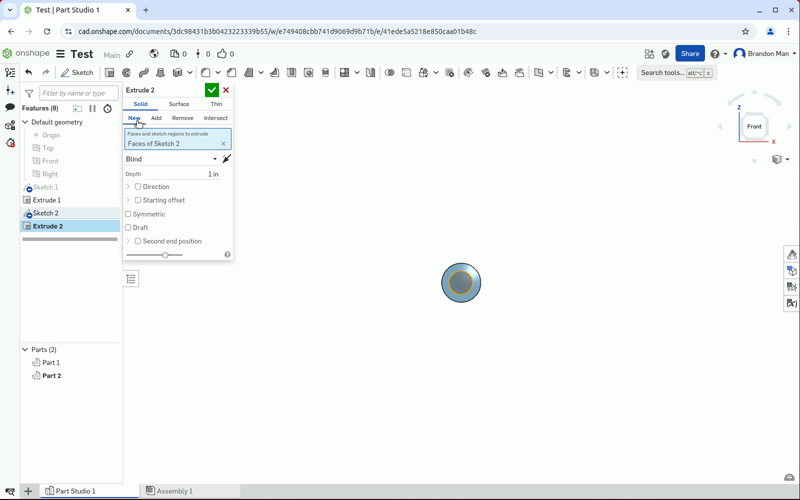
key(tab, 4)
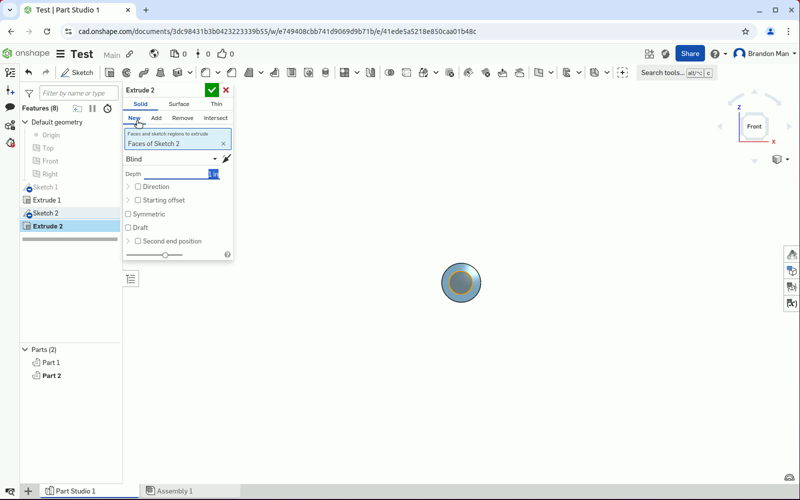
text(-4.574)
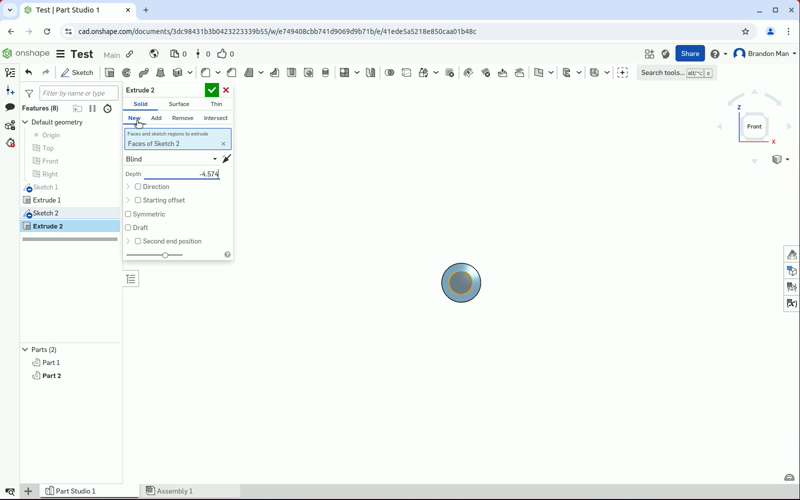
key(enter)
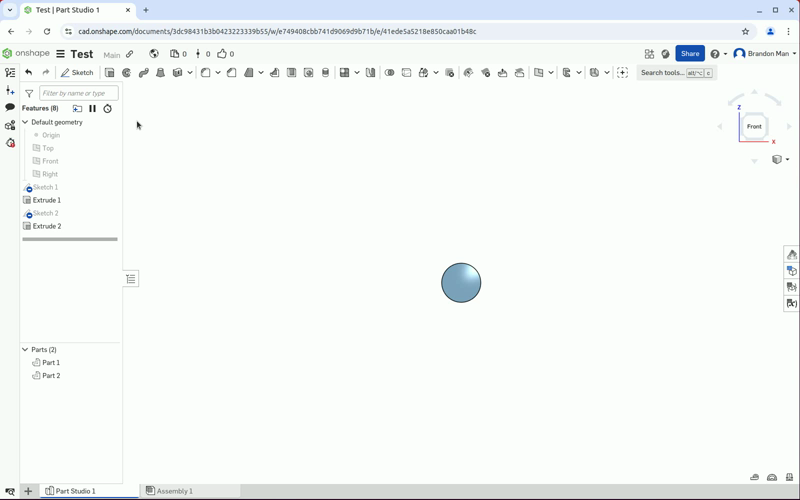
key(shift+h)
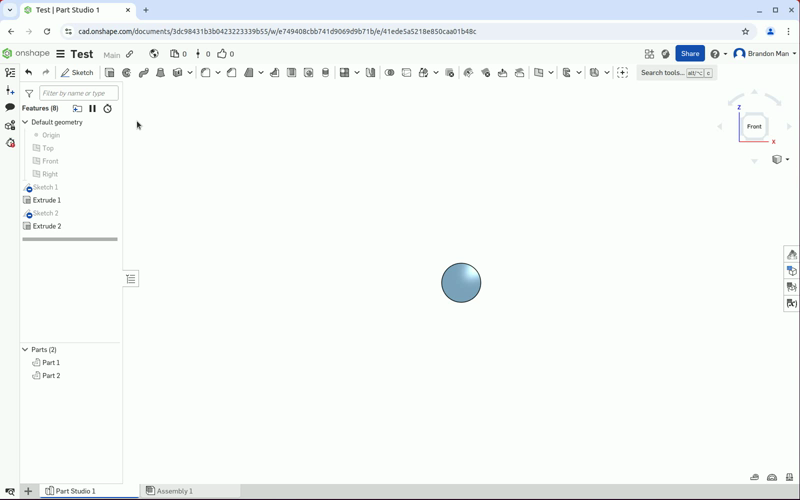
key(shift+h)
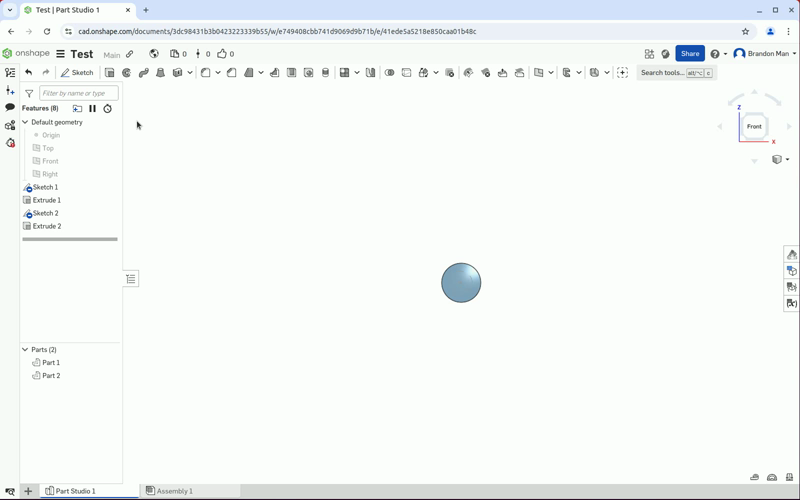
key(shift+7)
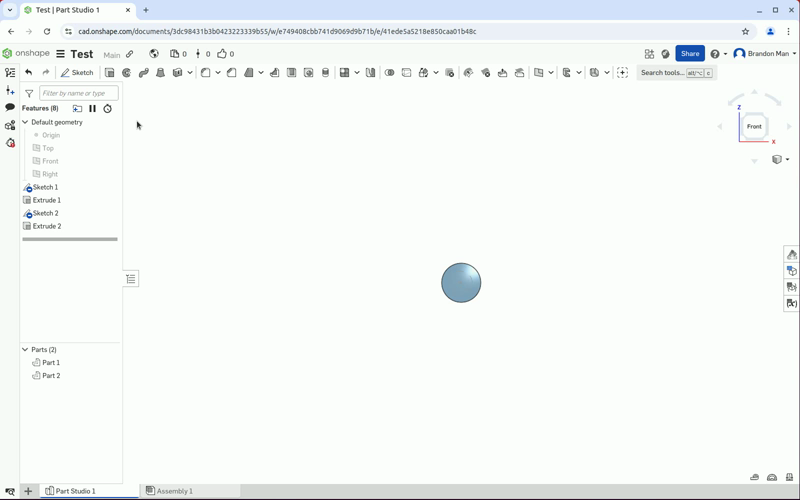
key(left, 2)
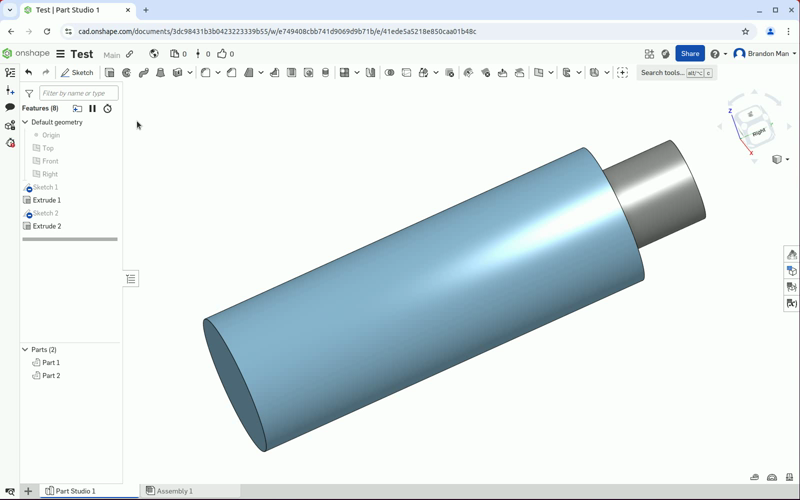
key(down, 2)
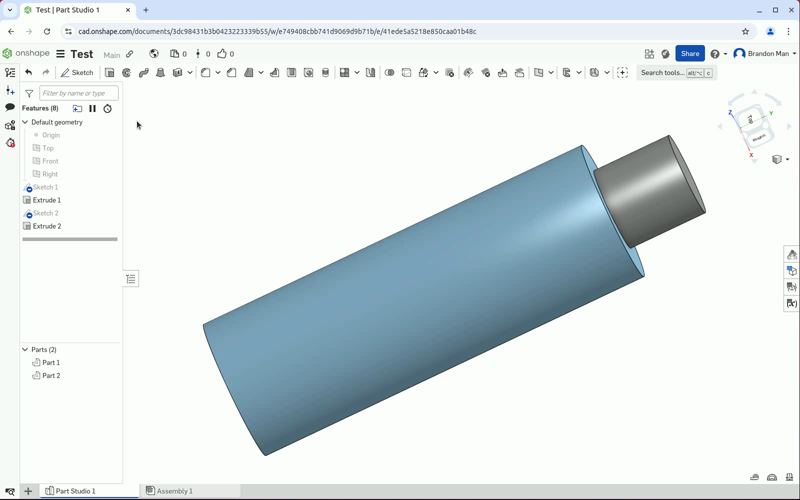
key(up, 2)
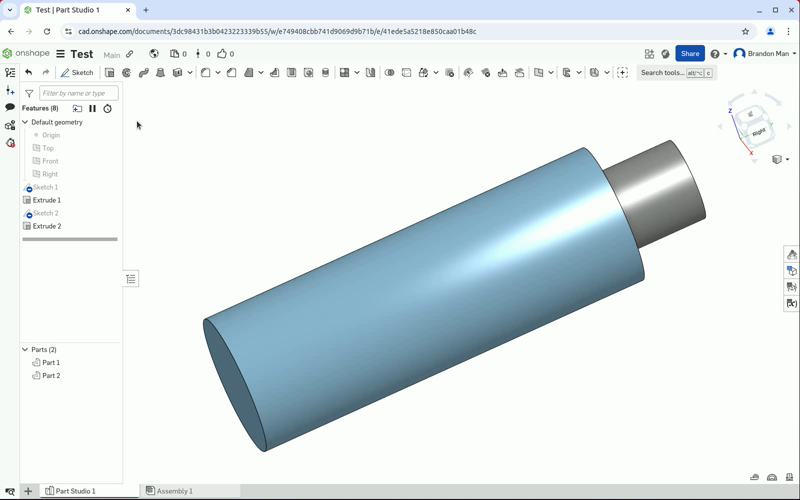
key(right, 2)
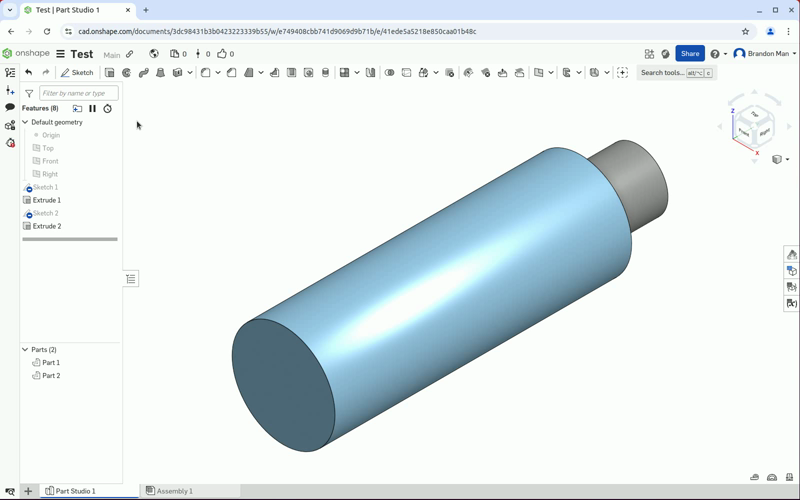
mouse_move(73, 189)
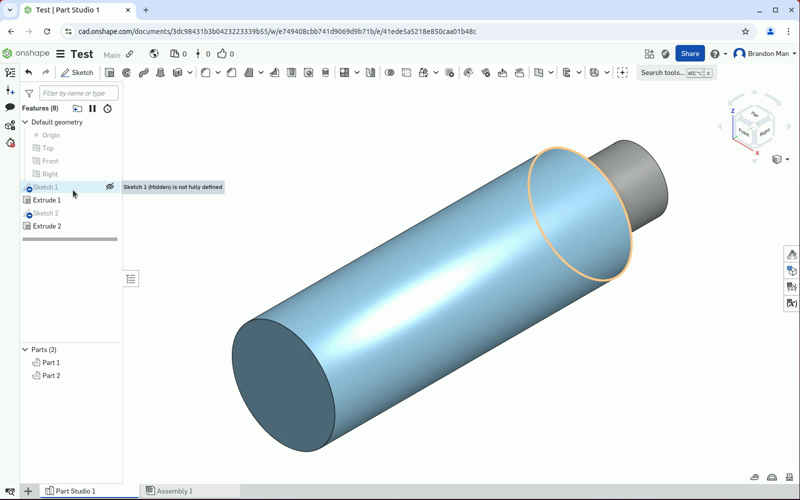
click(73, 189)